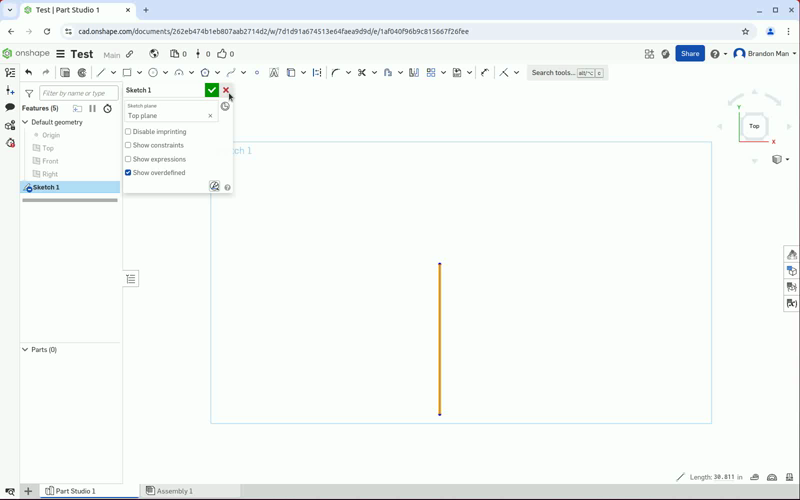
key(shift+h)
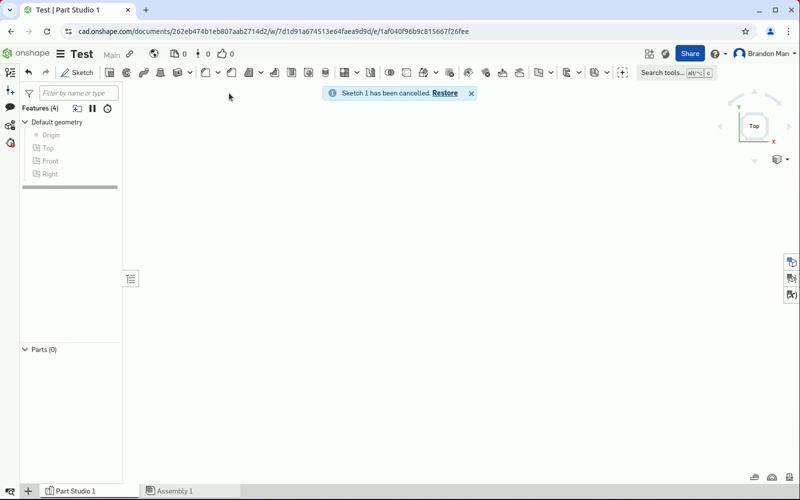
mouse_move(73, 352)
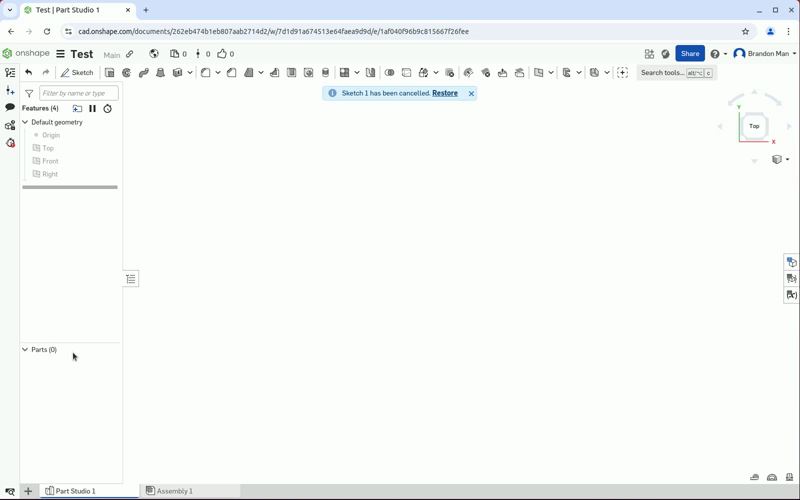
key(y)
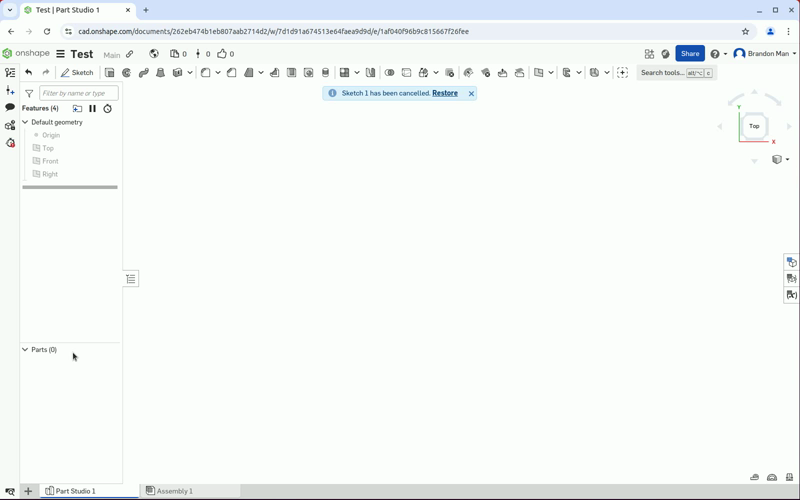
key(shift+p)
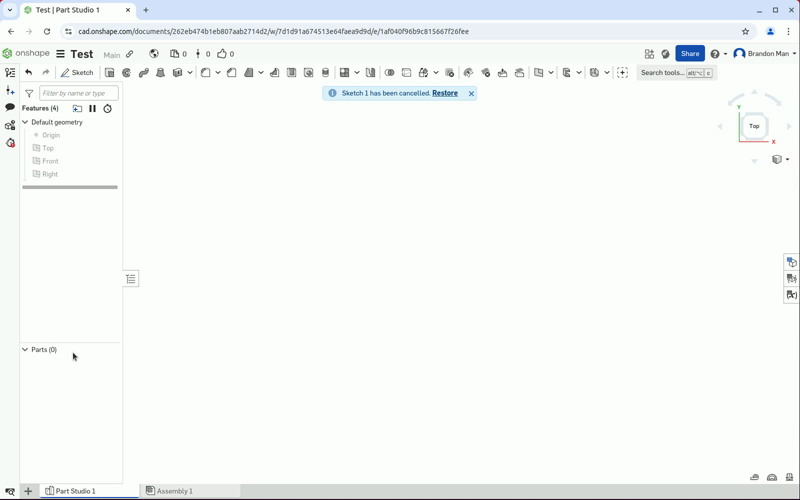
key(space)
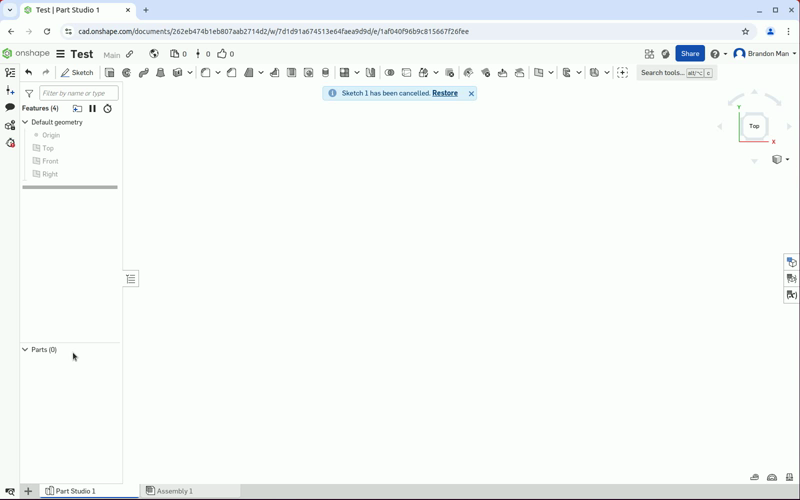
key_down(shift)
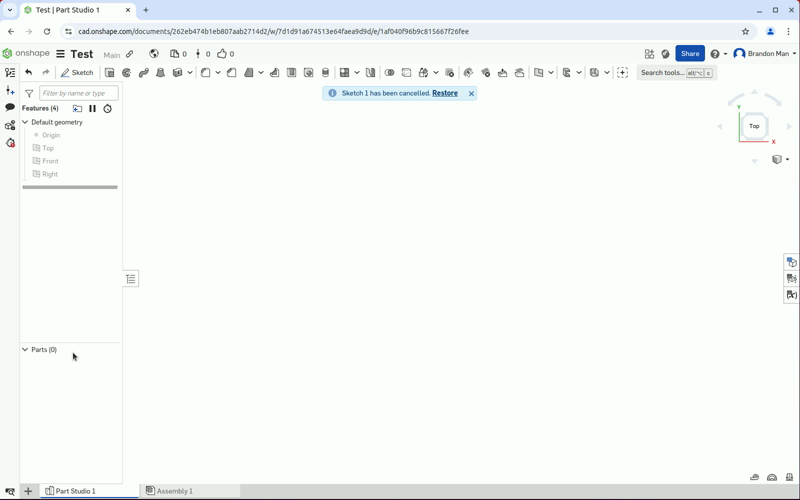
key(up)
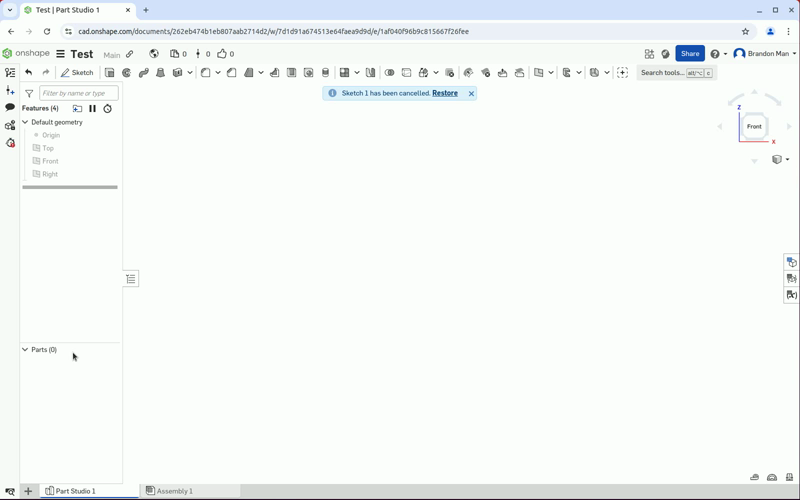
key_up(shift)
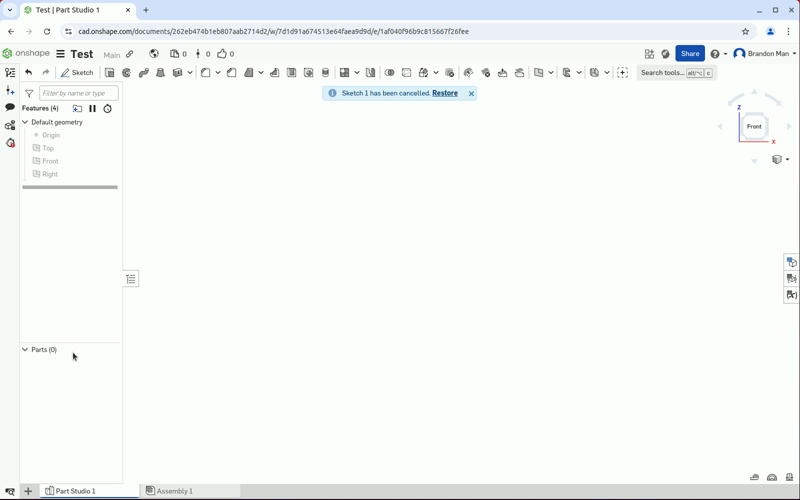
mouse_move(73, 352)
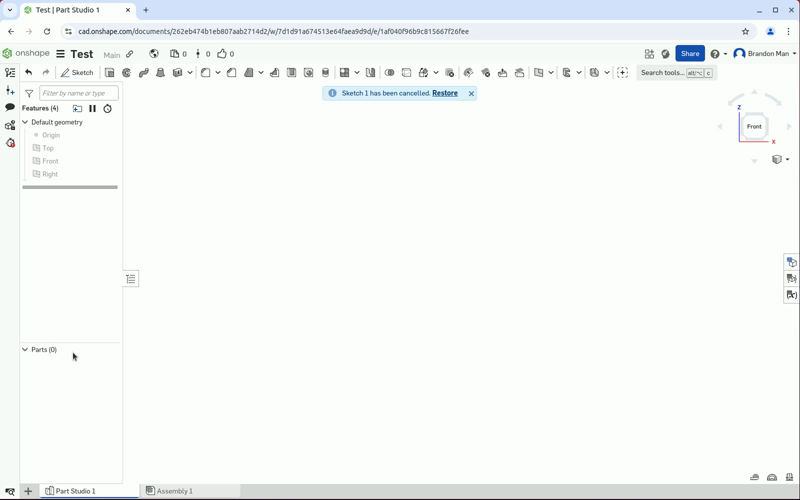
key(shift+y)
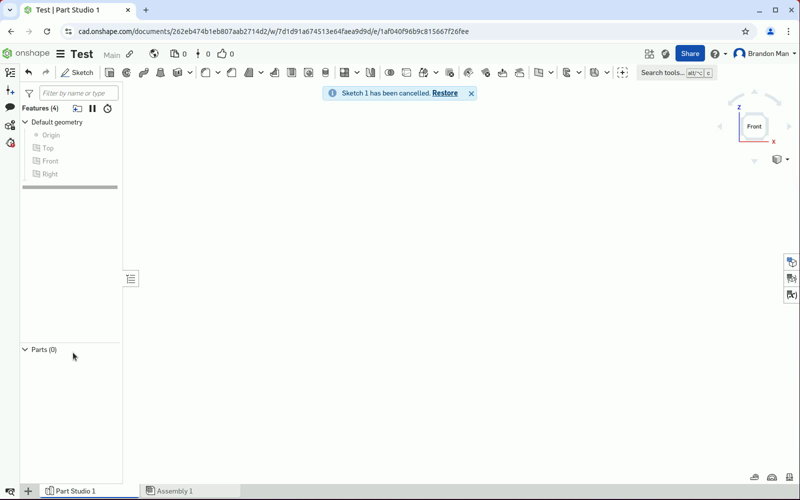
key(shift+s)
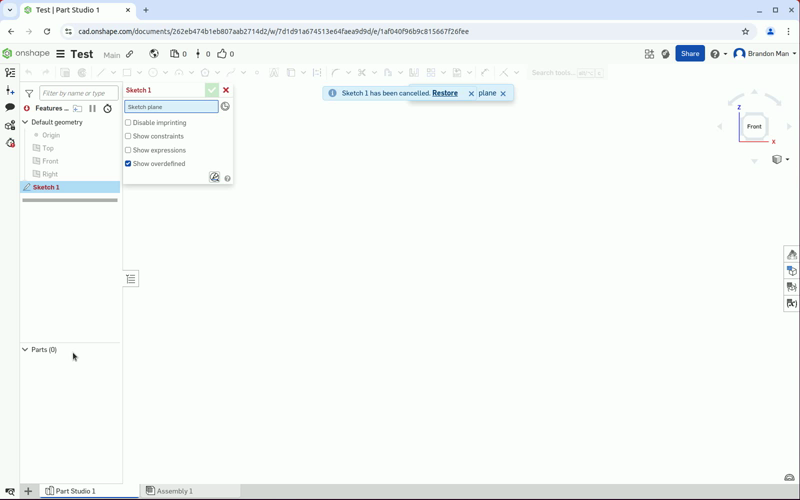
mouse_move(73, 163)
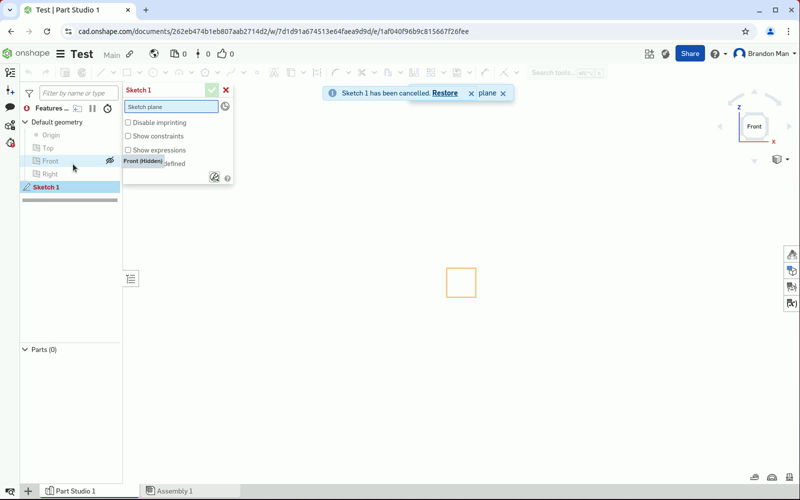
click(73, 163)
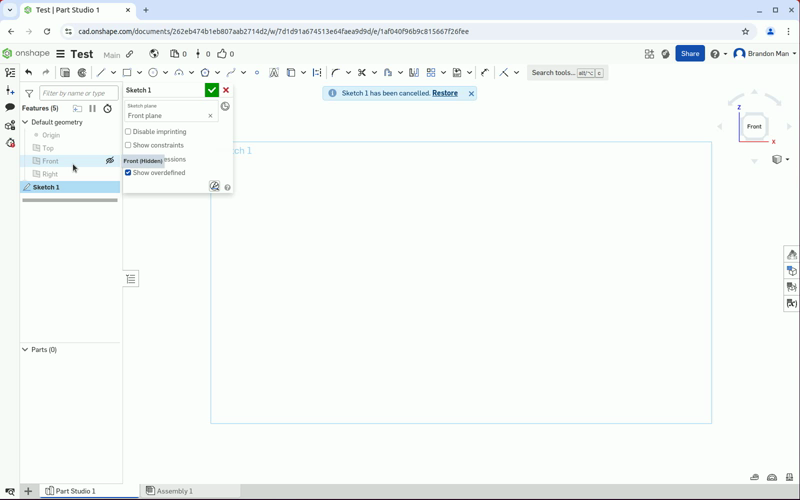
mouse_move(73, 352)
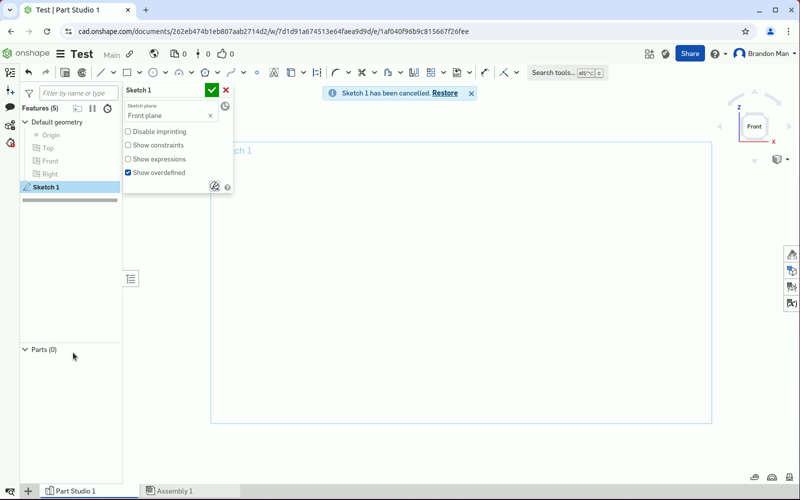
key(y)
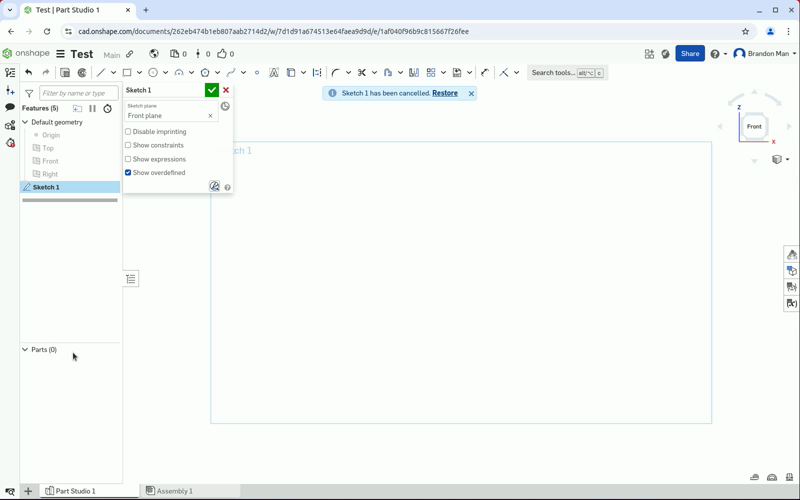
key(l)
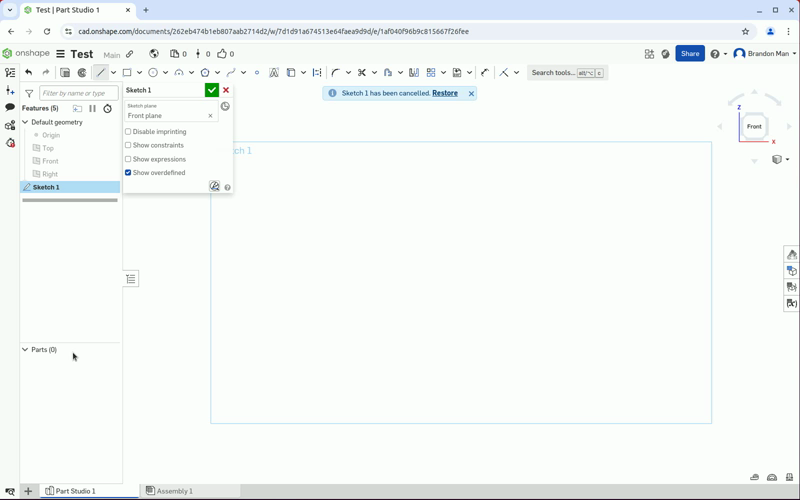
key_down(shift)
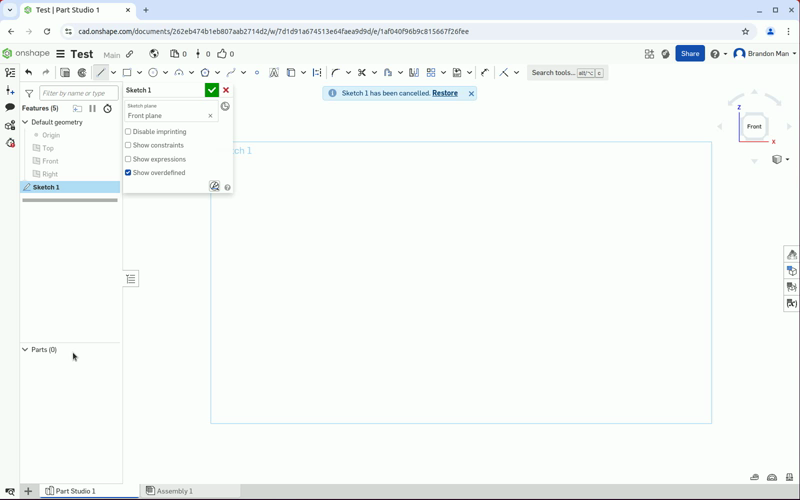
mouse_move(348, 290)
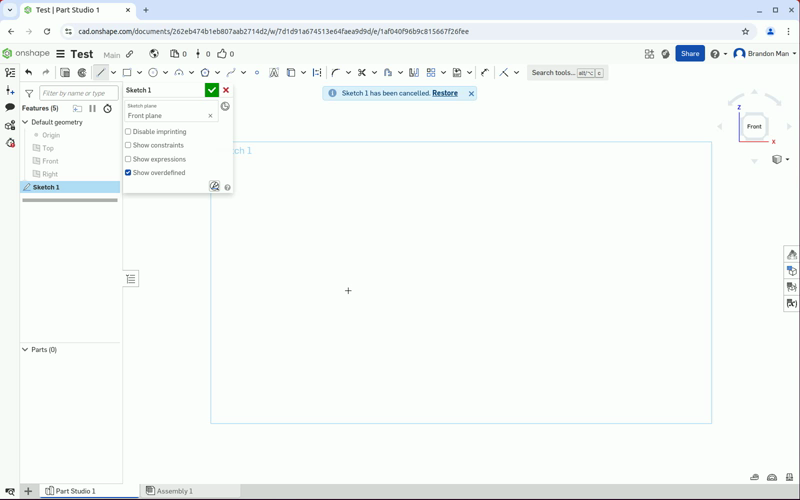
click(348, 290)
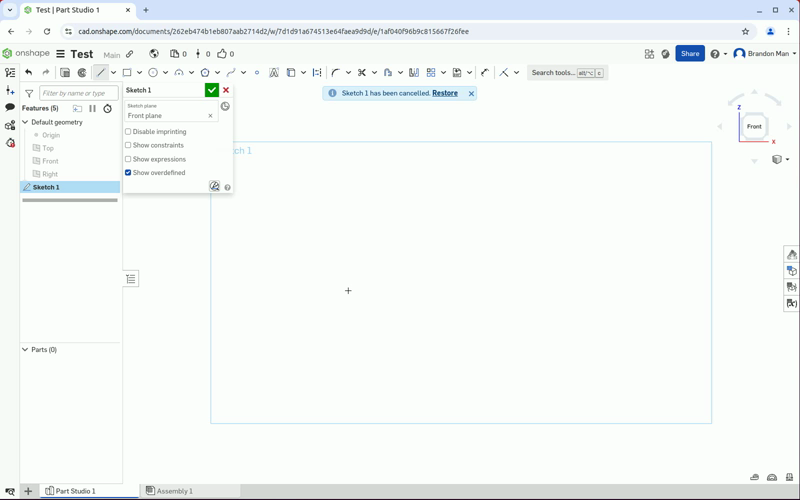
key_up(shift)
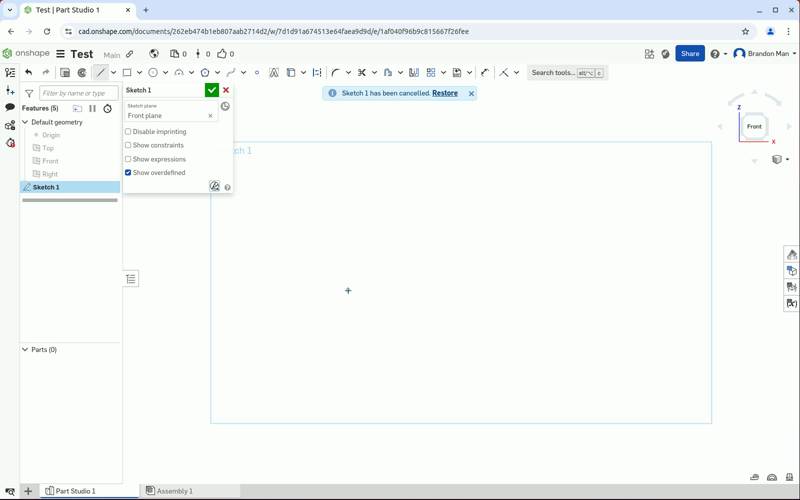
key_down(shift)
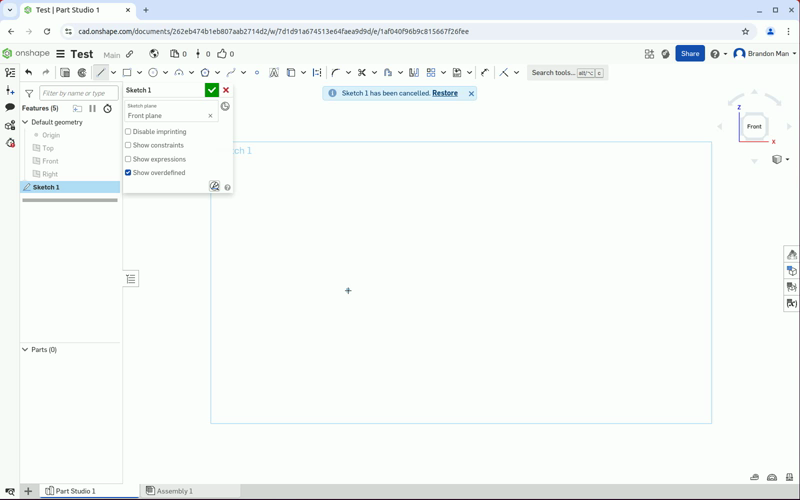
mouse_move(572, 290)
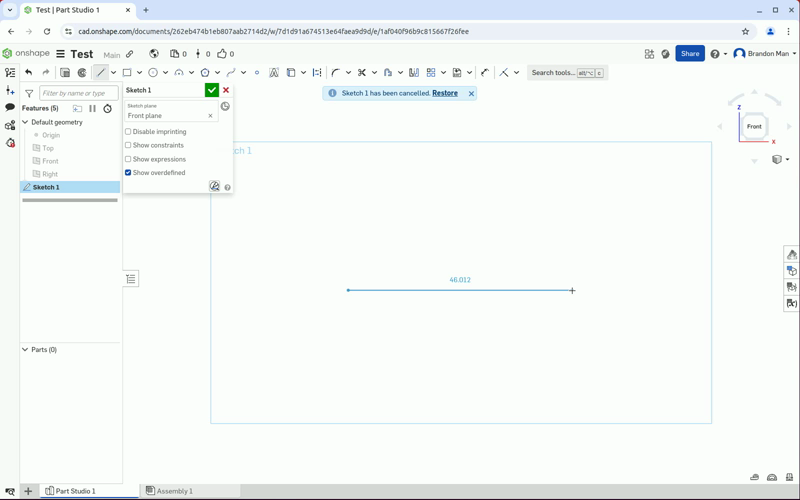
click(572, 290)
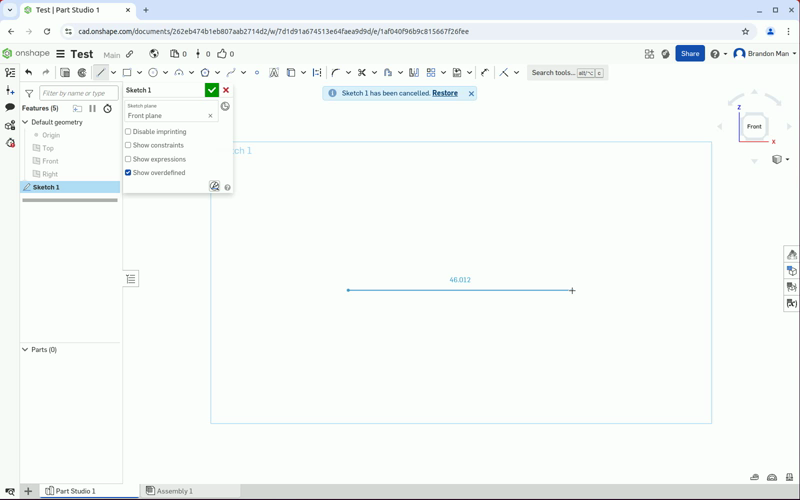
key_up(shift)
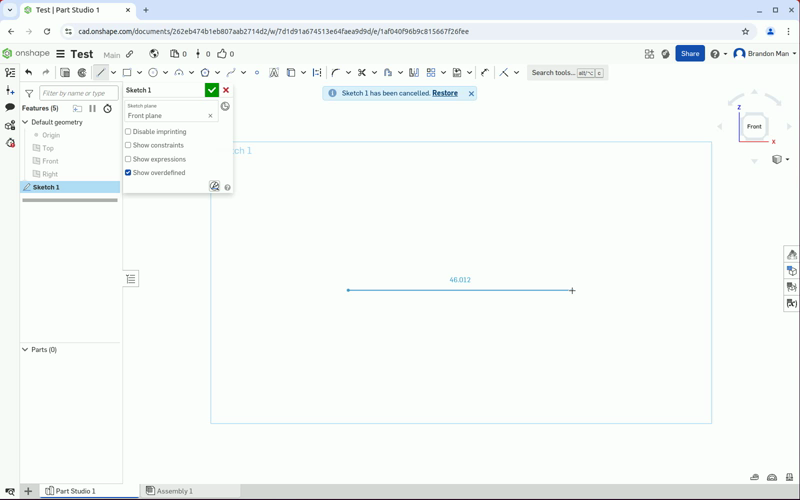
key_down(shift)
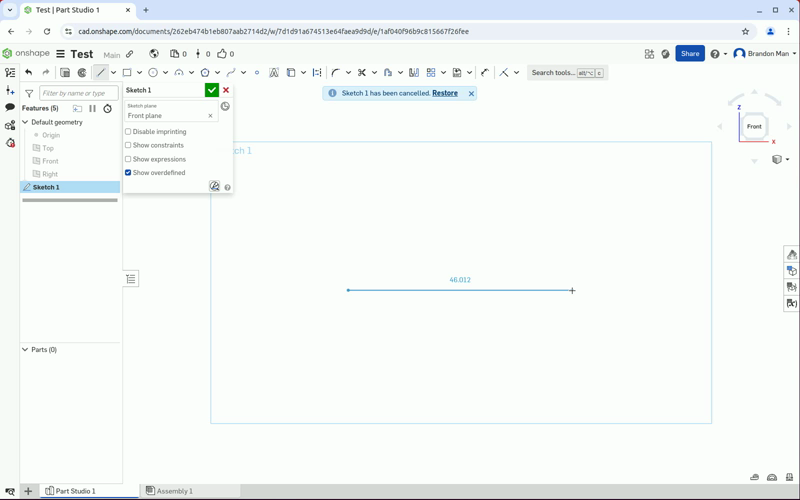
mouse_move(589, 290)
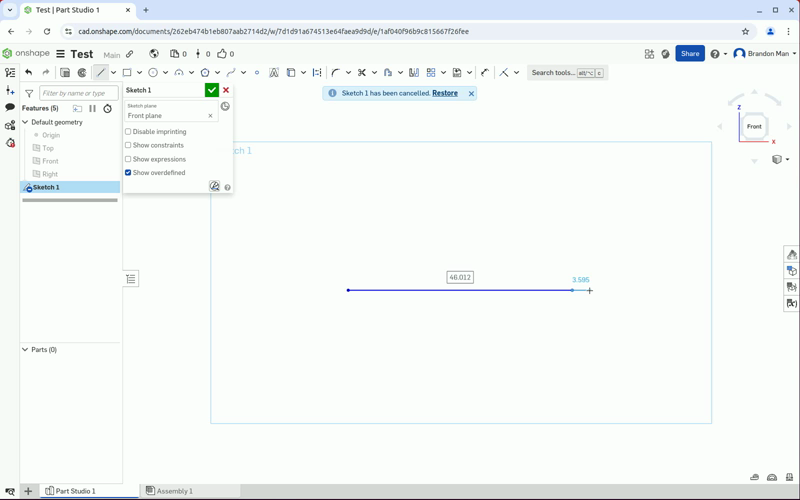
mouse_move(572, 275)
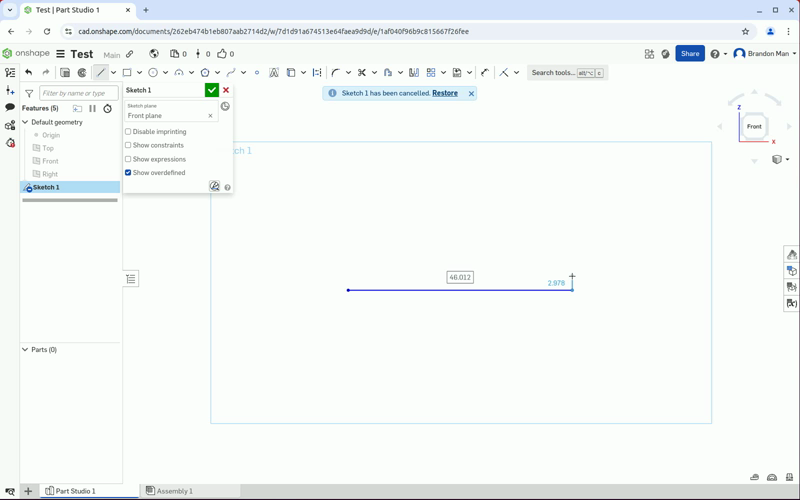
click(572, 275)
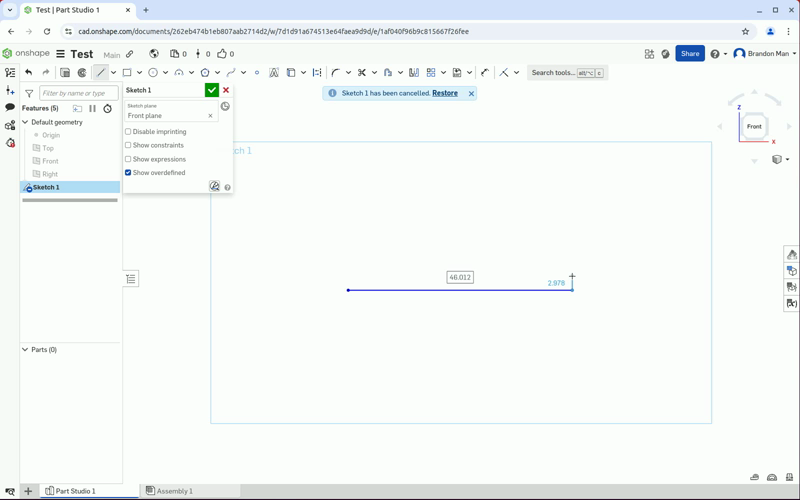
key_up(shift)
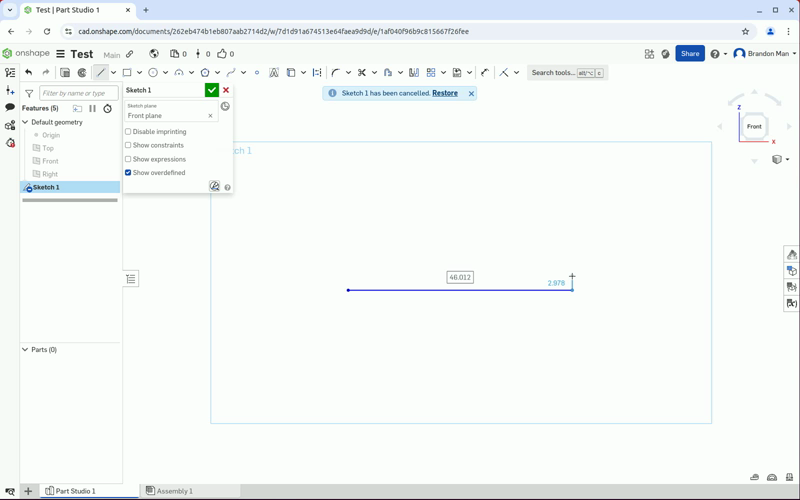
key_down(shift)
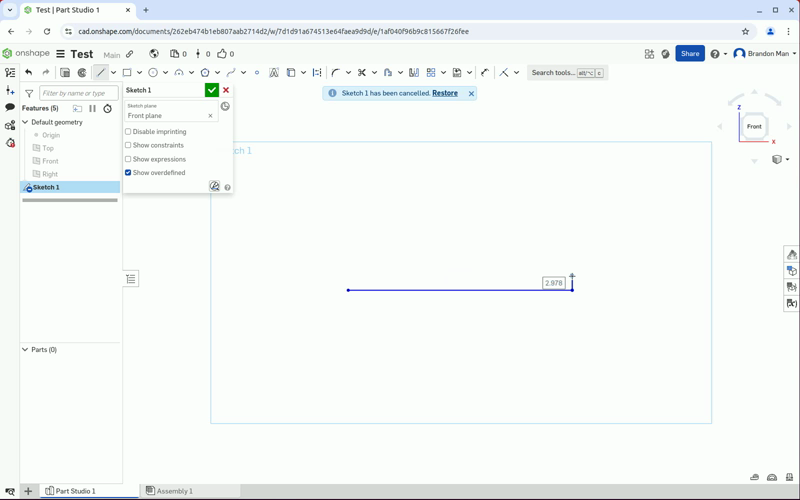
mouse_move(461, 275)
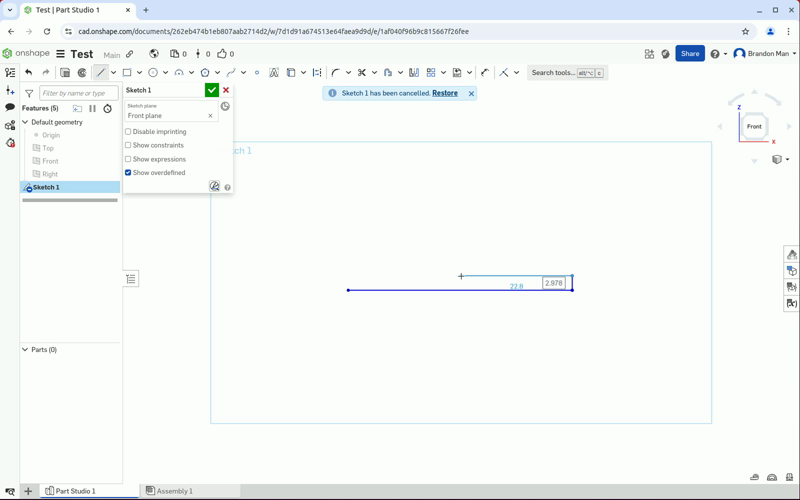
click(461, 275)
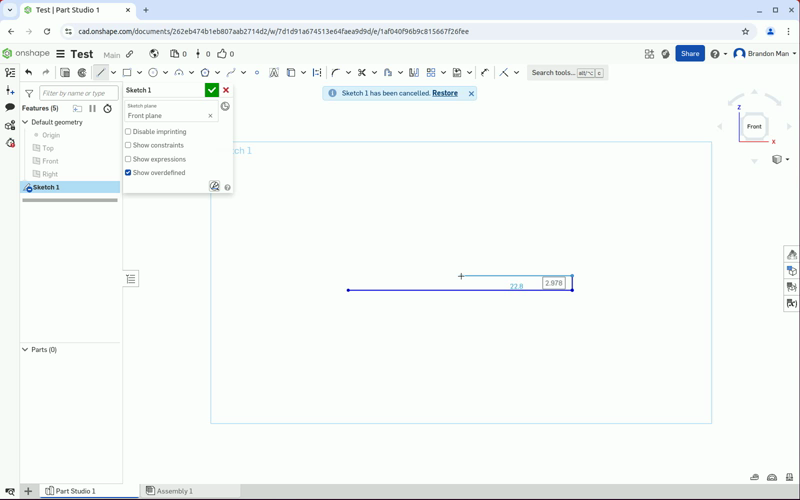
key_up(shift)
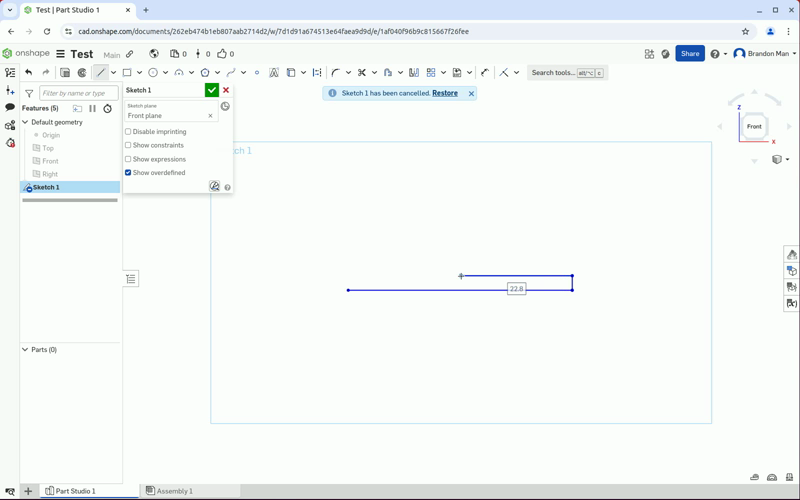
key_down(shift)
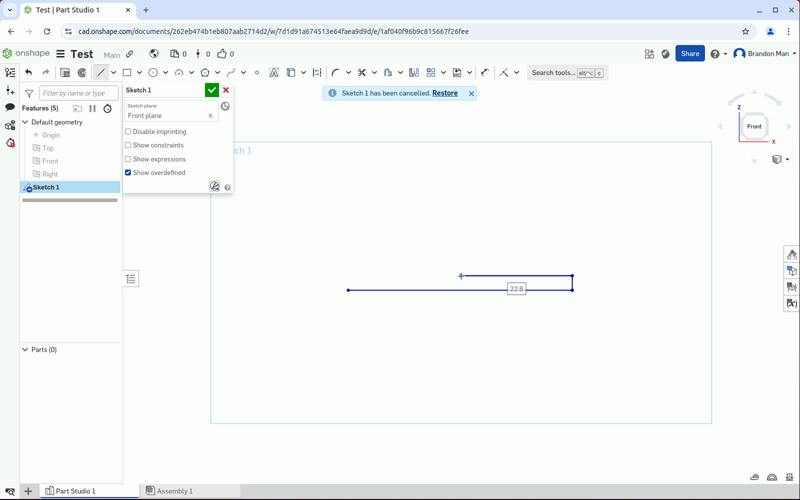
mouse_move(348, 275)
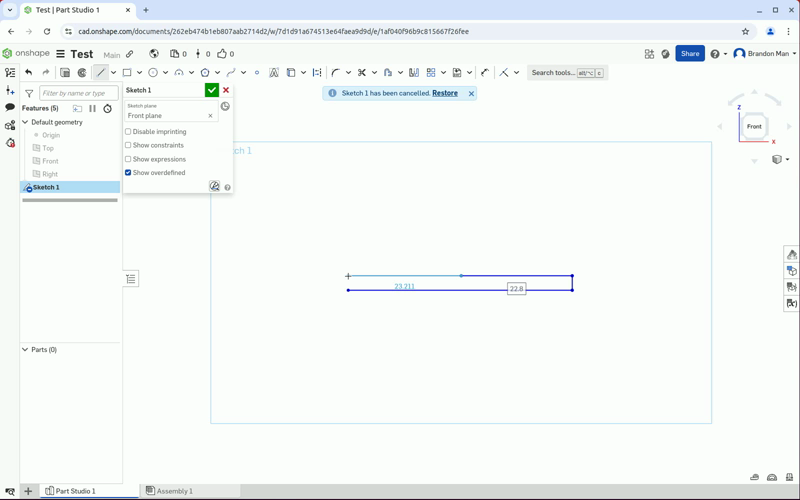
click(348, 275)
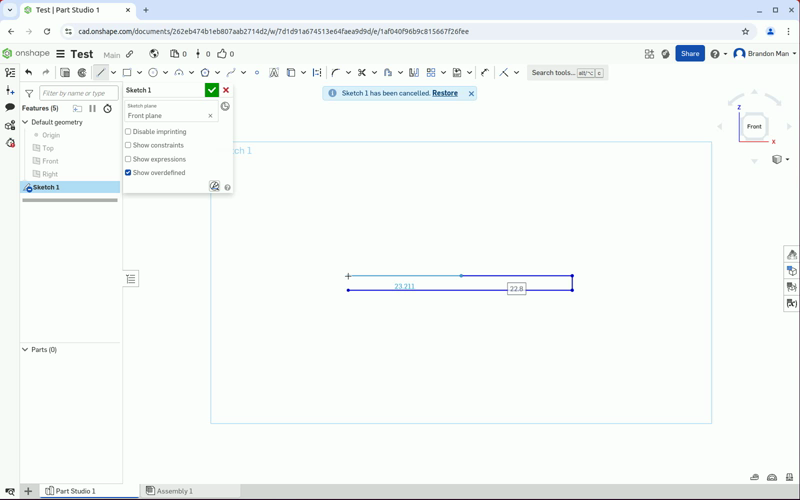
key_up(shift)
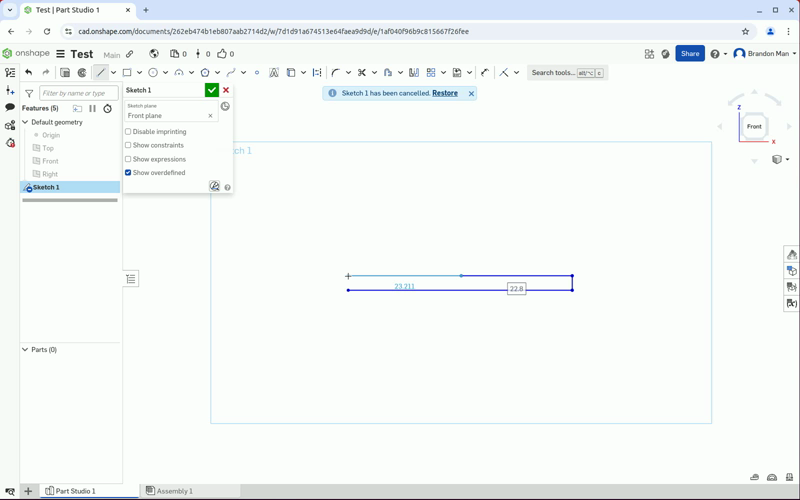
mouse_move(378, 275)
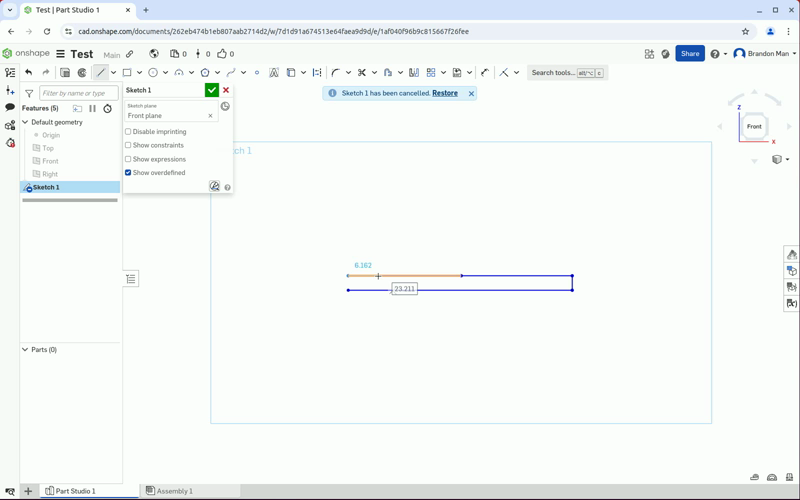
key_down(shift)
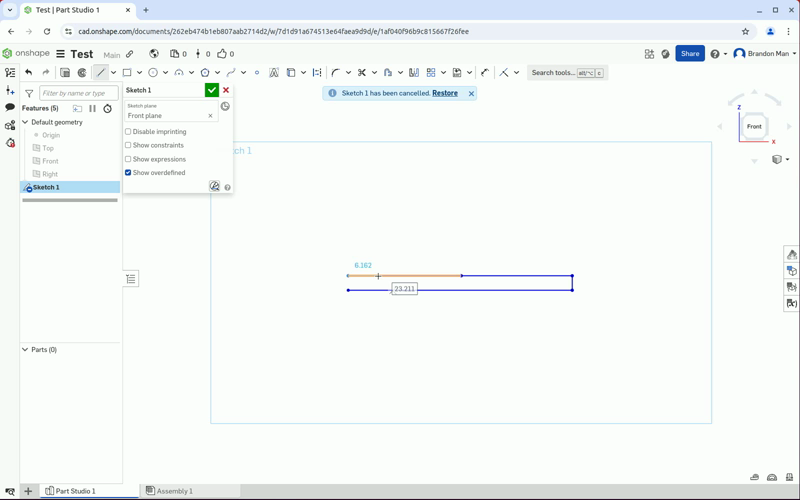
mouse_move(348, 290)
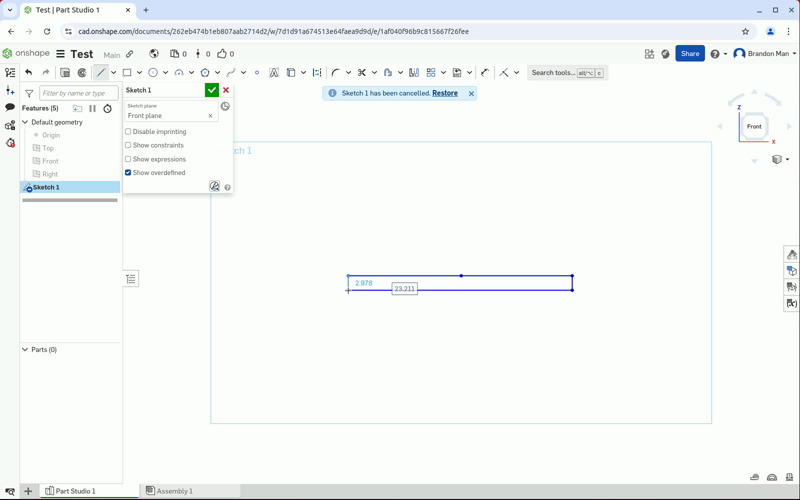
key_up(shift)
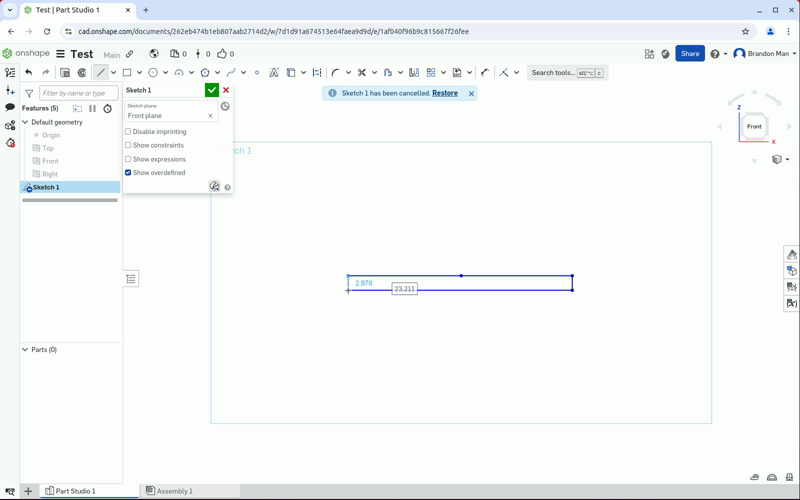
click(348, 290)
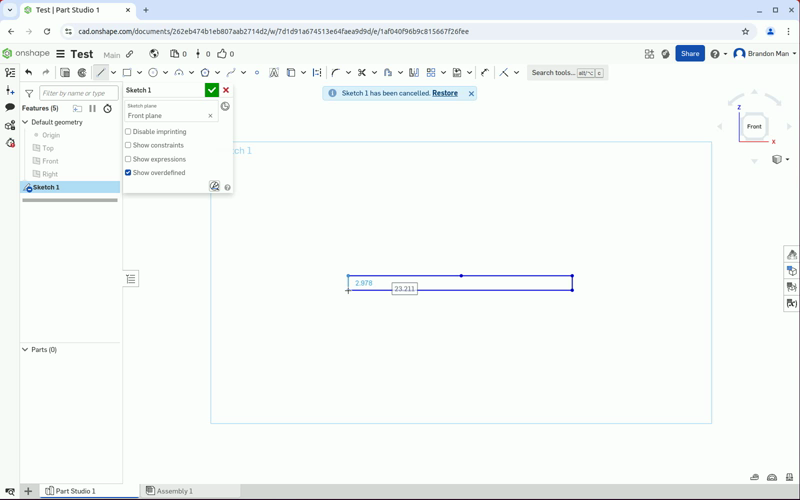
key(esc)
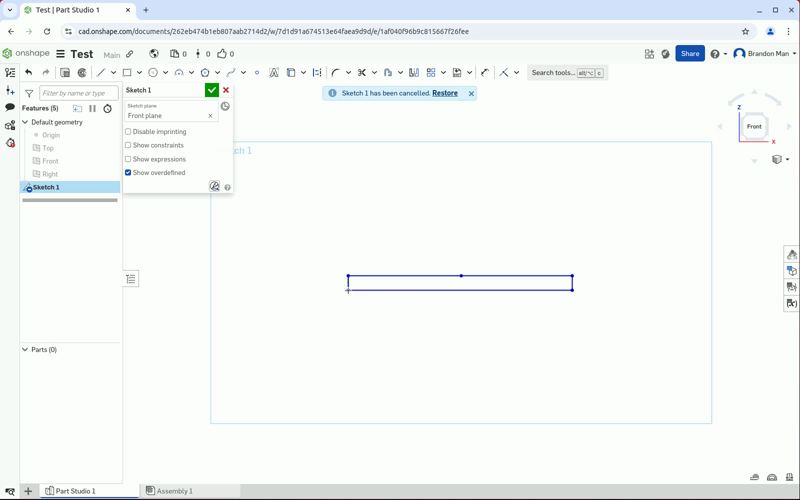
key(c)
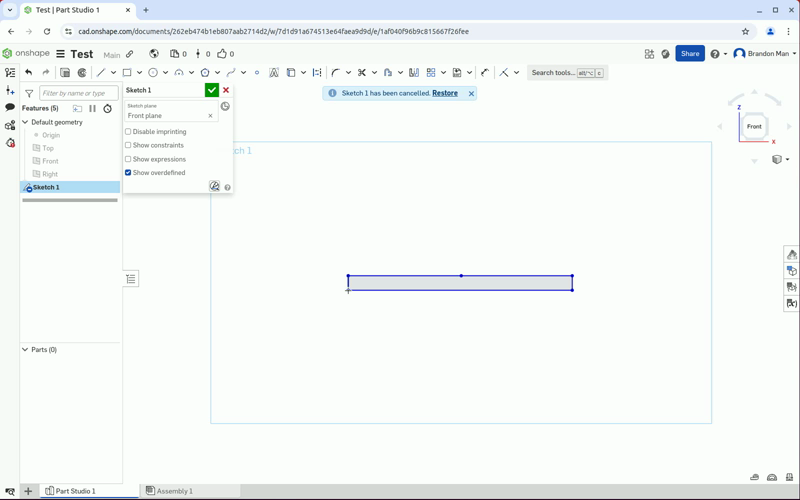
key_down(shift)
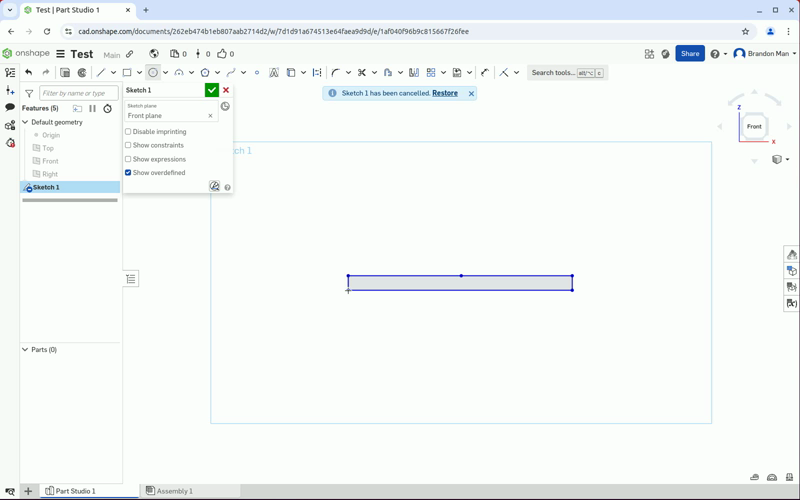
mouse_move(357, 282)
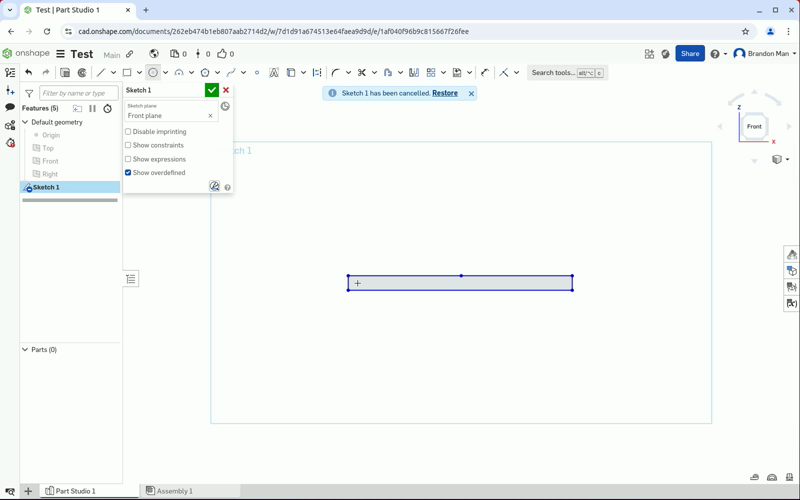
click(357, 282)
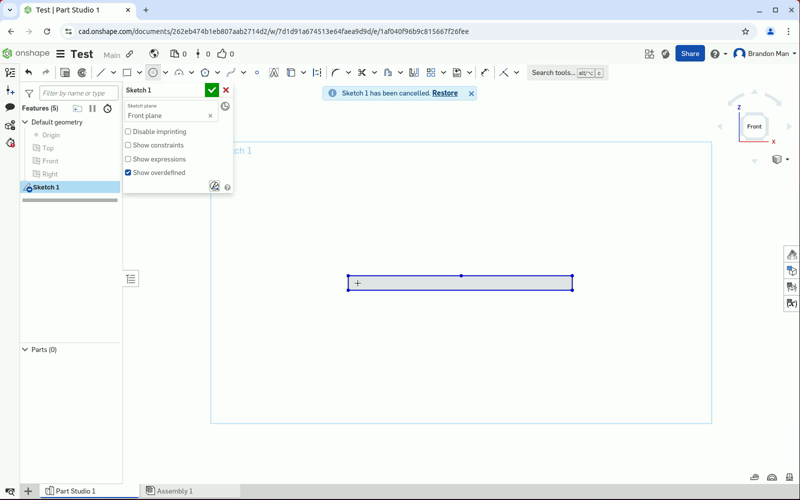
key_up(shift)
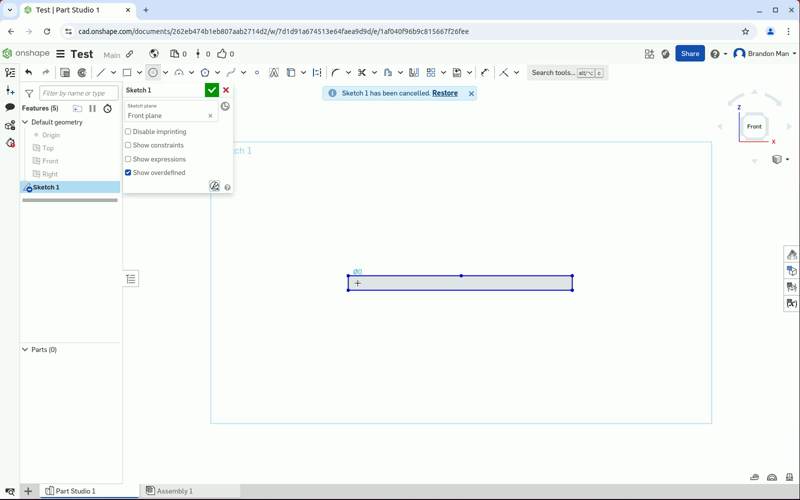
mouse_move(362, 282)
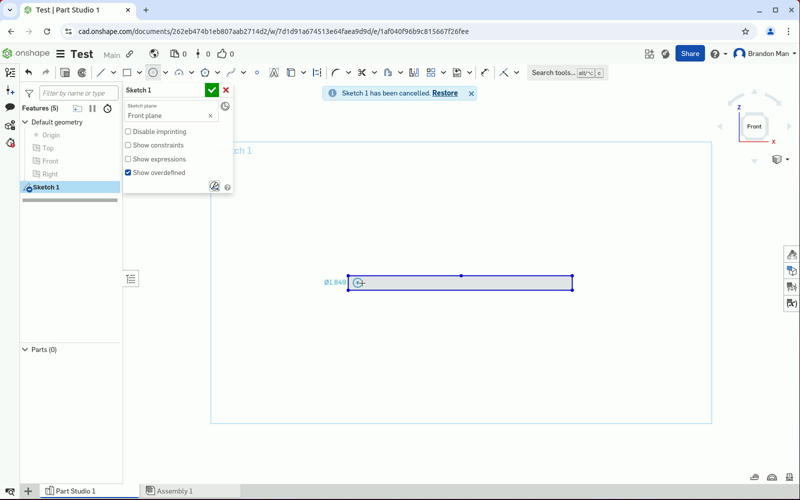
click(362, 282)
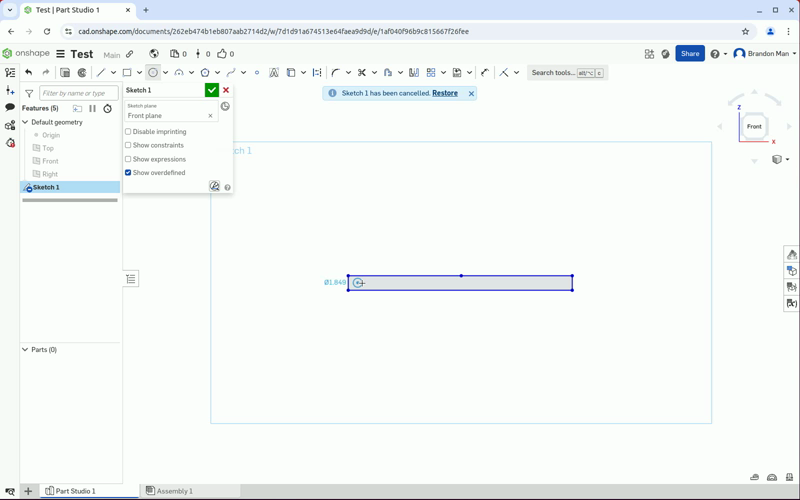
key(esc)
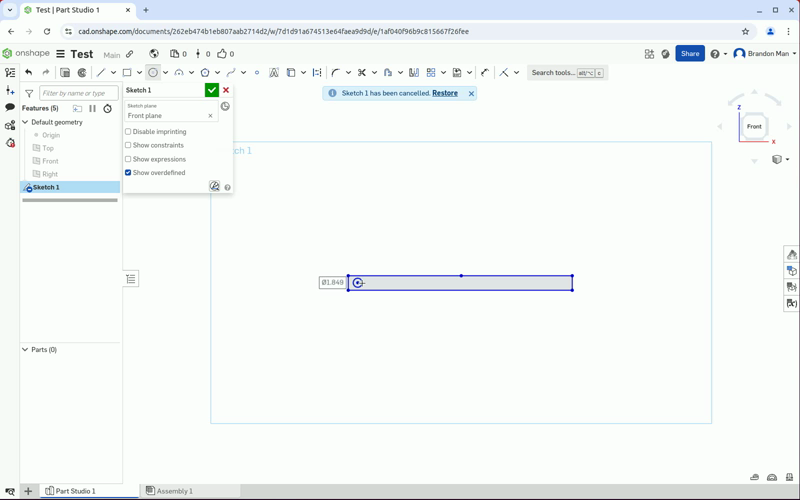
key(c)
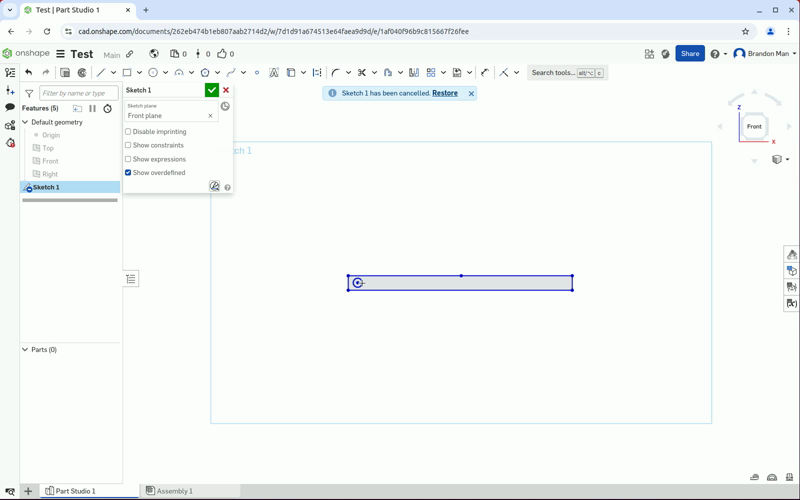
key_down(shift)
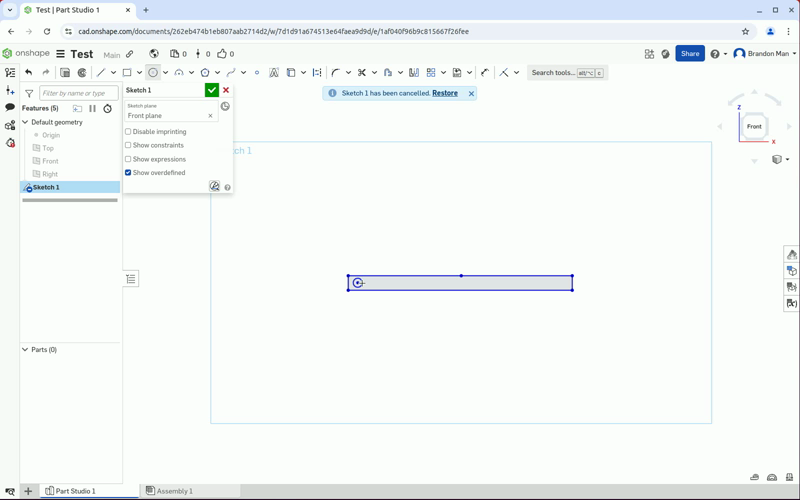
mouse_move(461, 282)
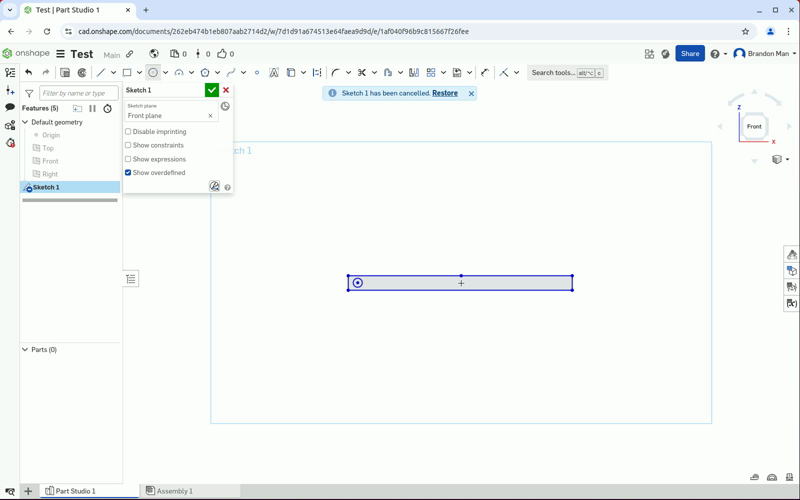
click(461, 282)
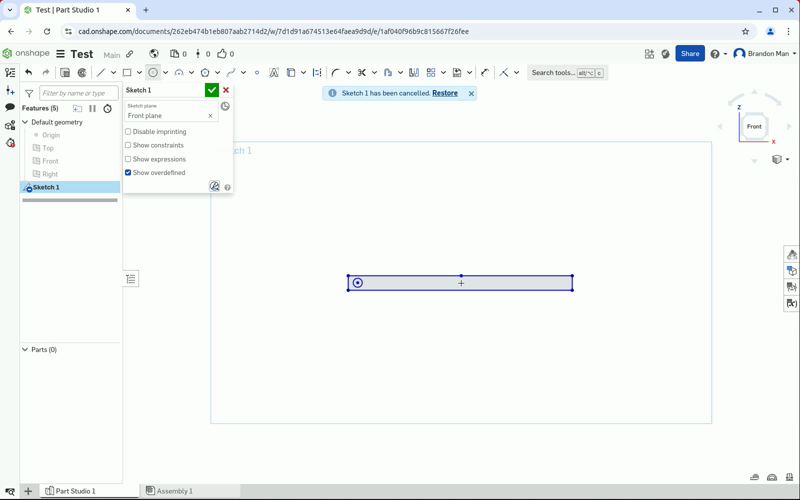
key_up(shift)
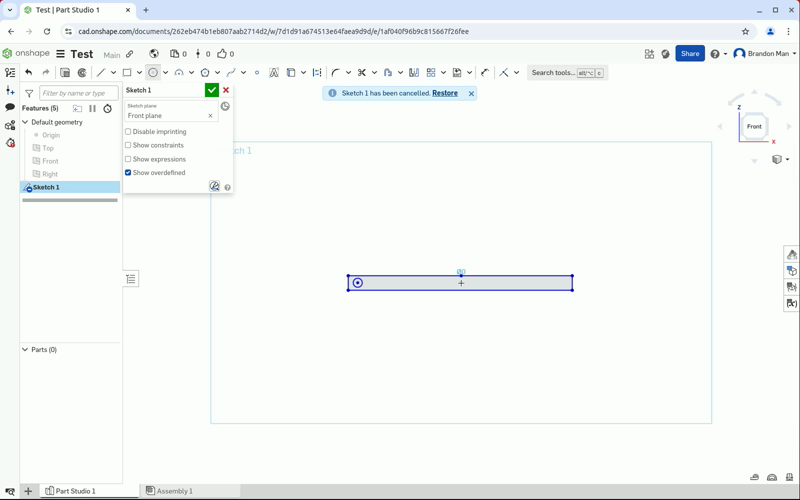
mouse_move(466, 282)
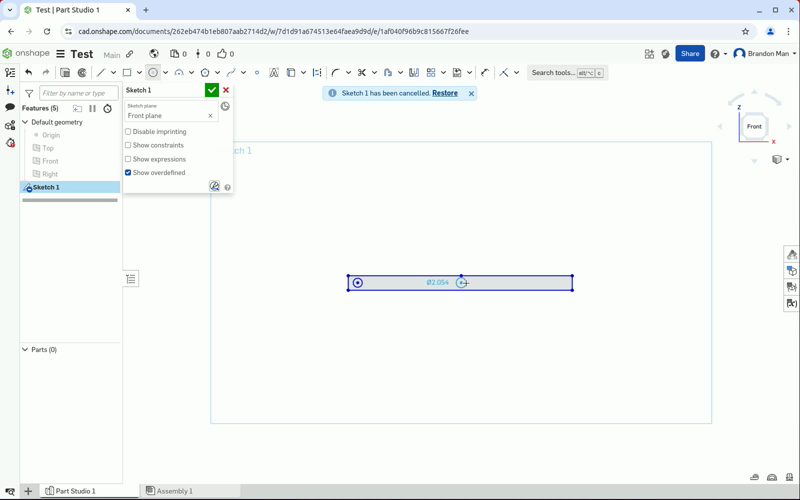
click(466, 282)
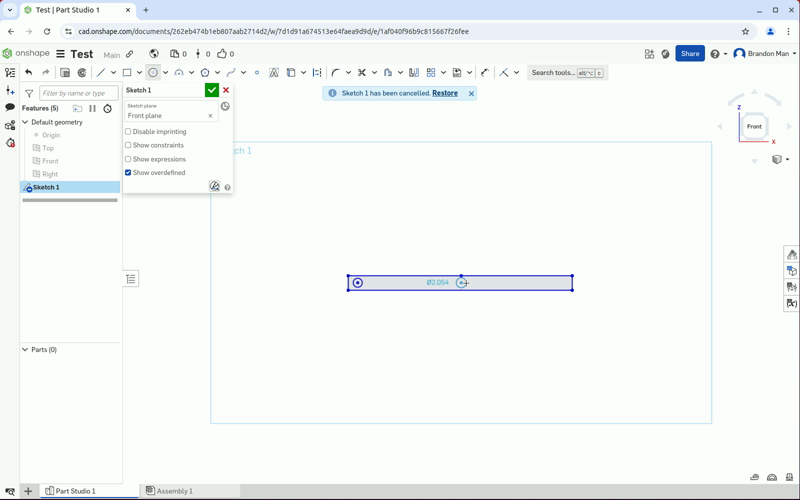
key(esc)
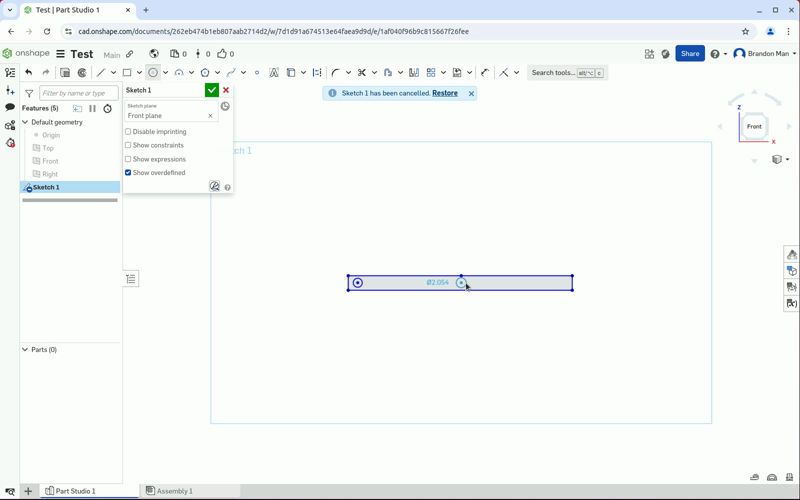
key(c)
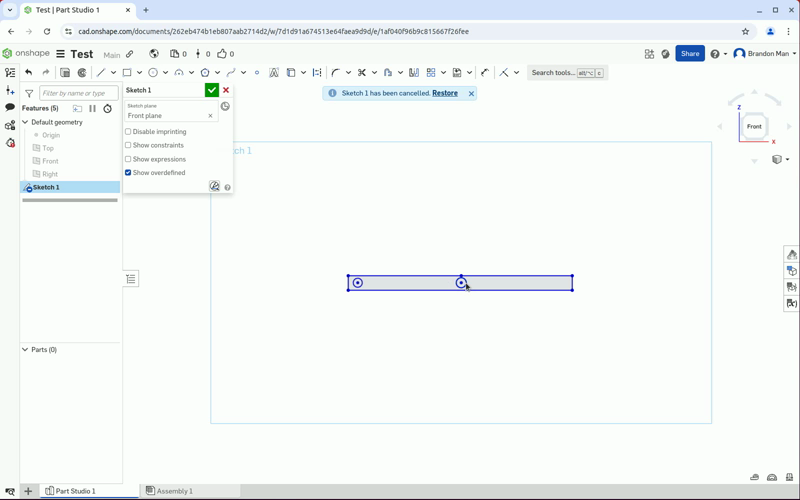
key_down(shift)
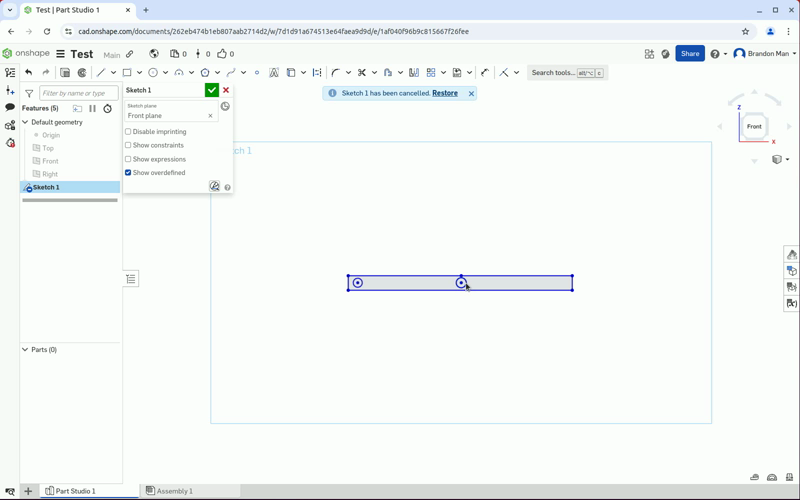
mouse_move(562, 282)
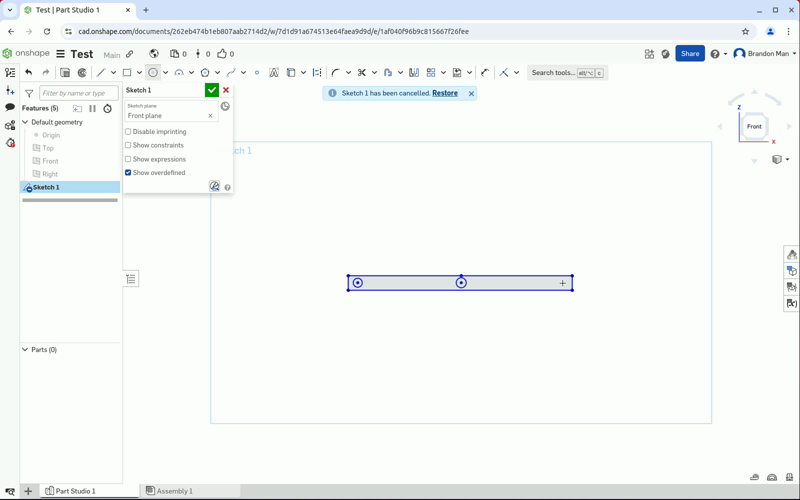
click(562, 282)
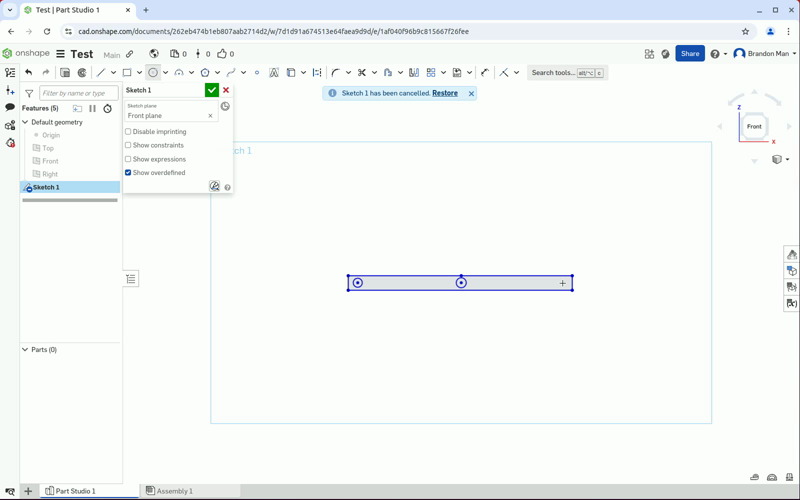
key_up(shift)
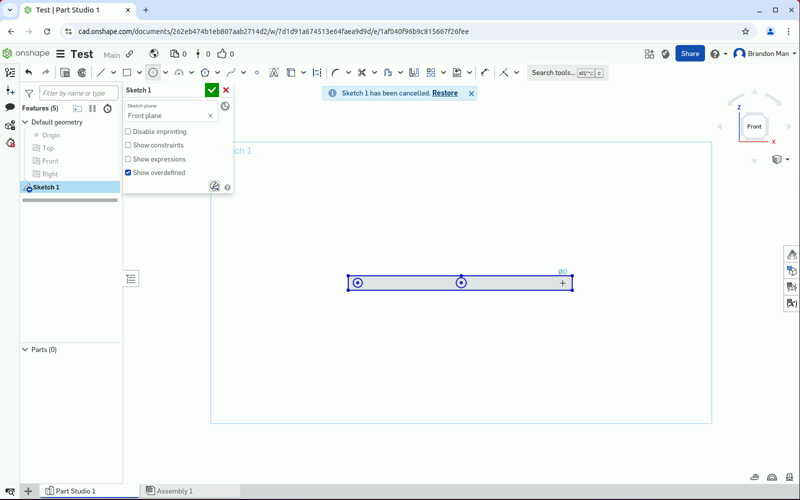
mouse_move(567, 282)
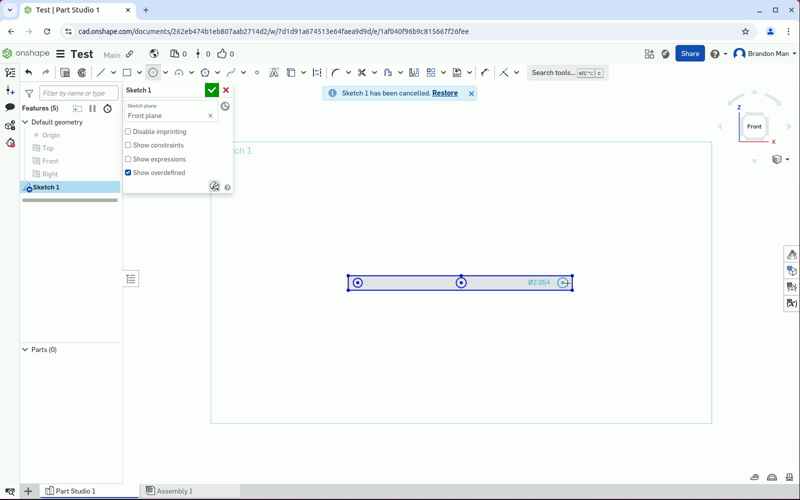
click(567, 282)
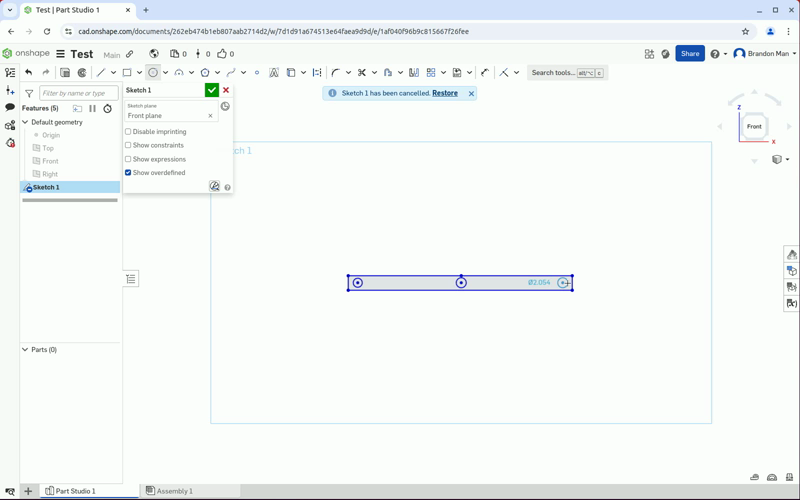
key(esc)
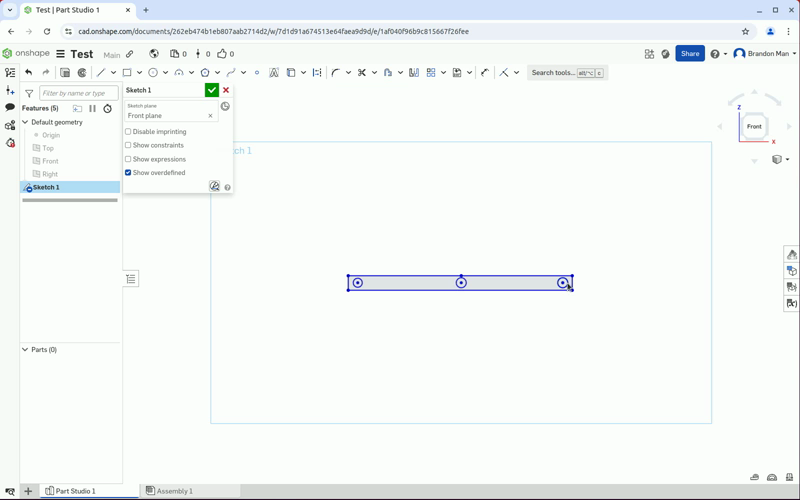
mouse_move(501, 282)
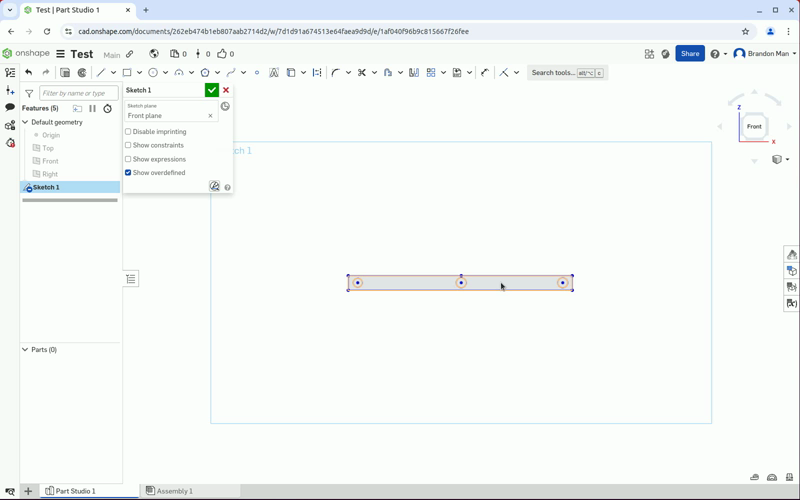
click(501, 282)
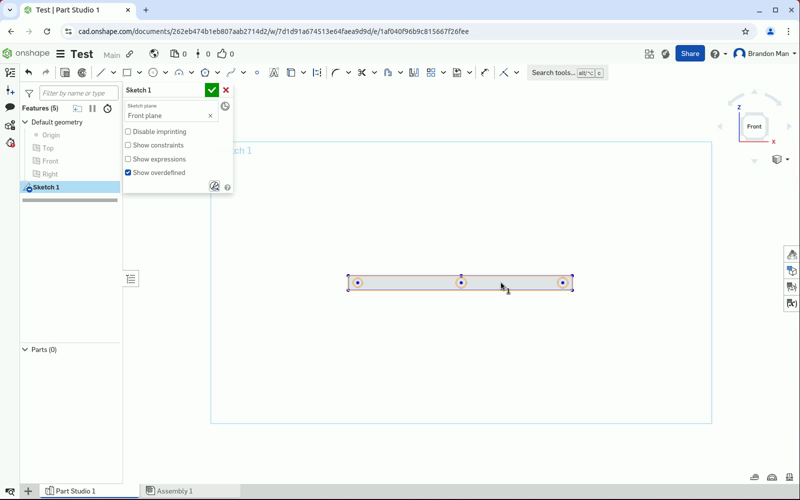
mouse_move(73, 352)
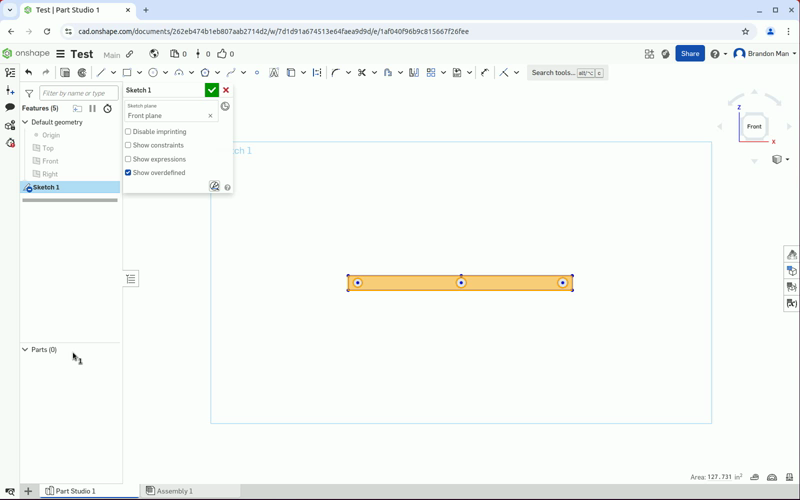
key(shift+y)
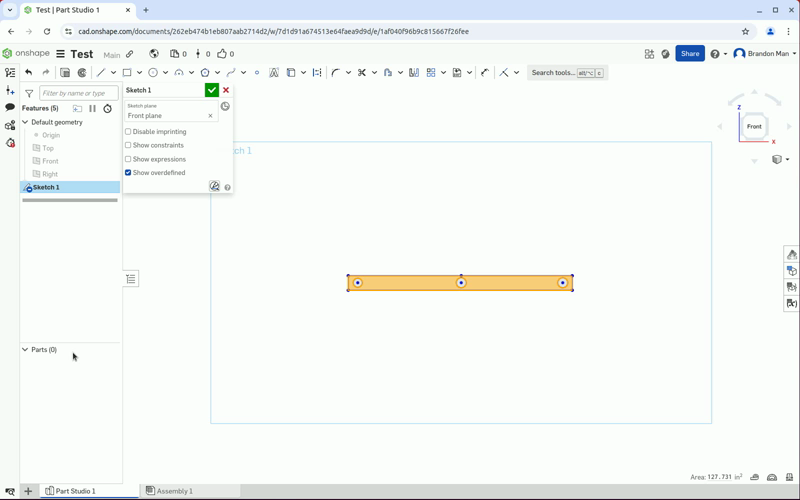
key(shift+e)
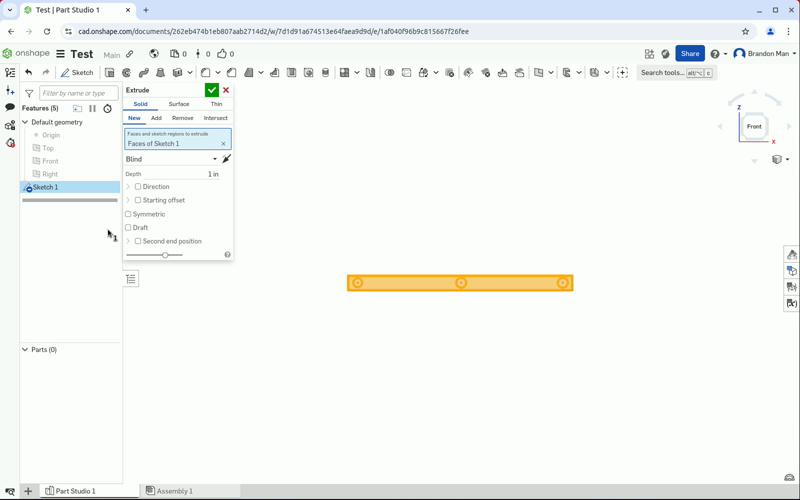
mouse_move(143, 106)
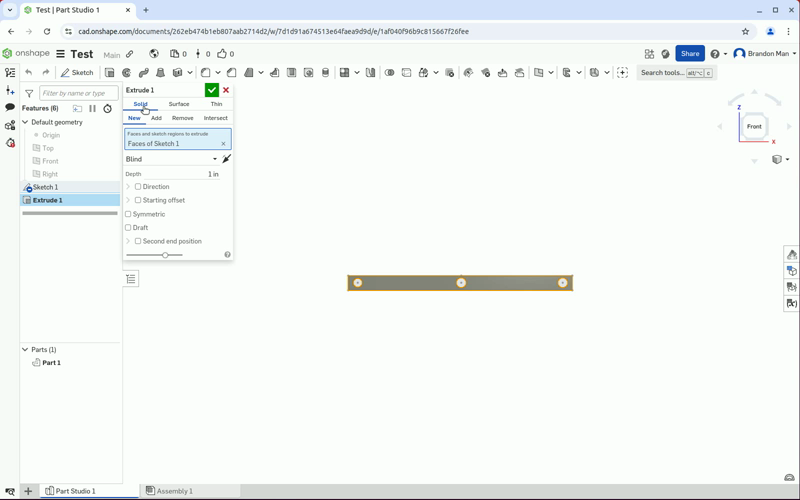
click(143, 106)
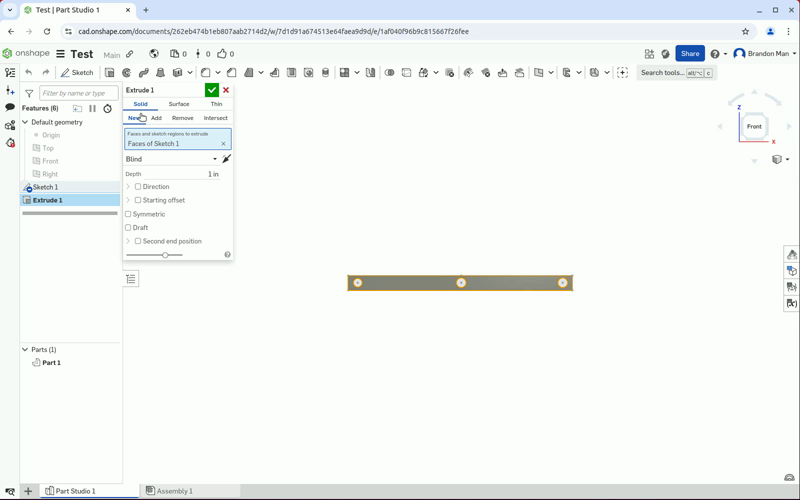
mouse_move(137, 120)
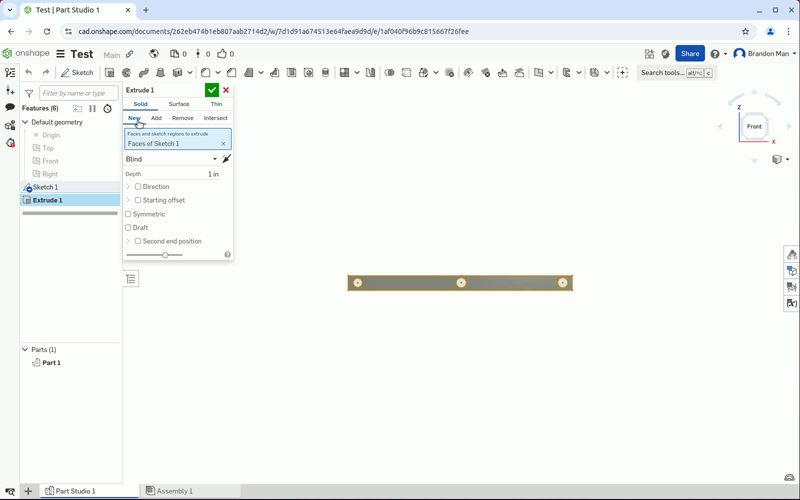
click(137, 120)
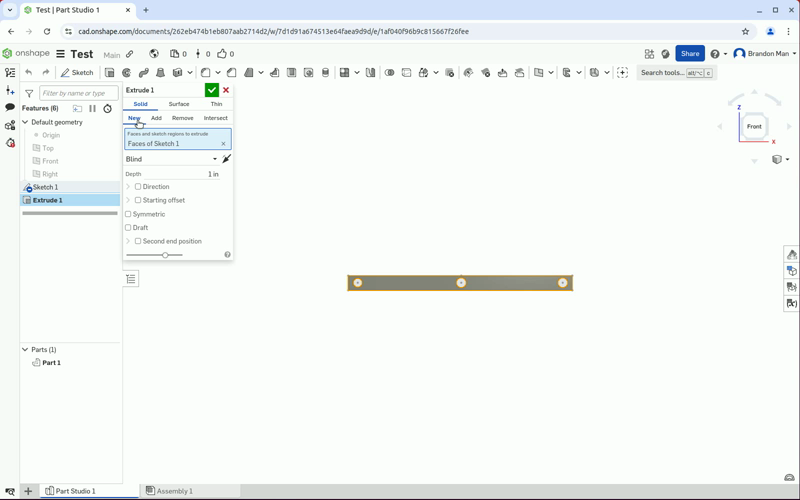
key(tab, 4)
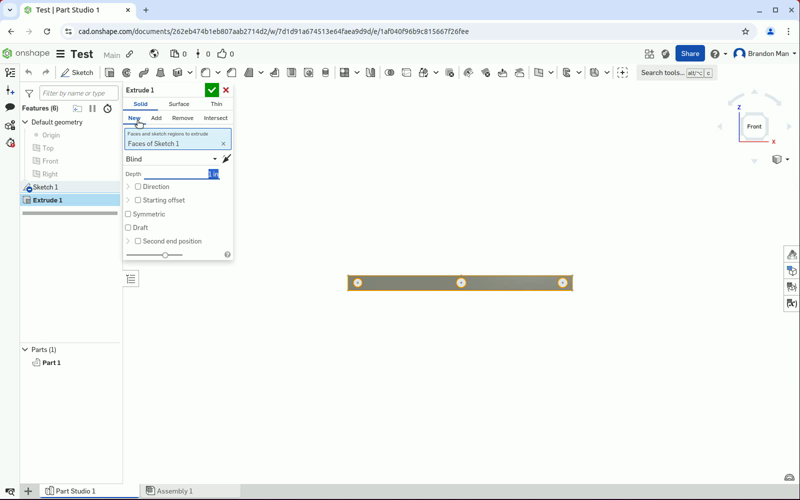
text(3.852)
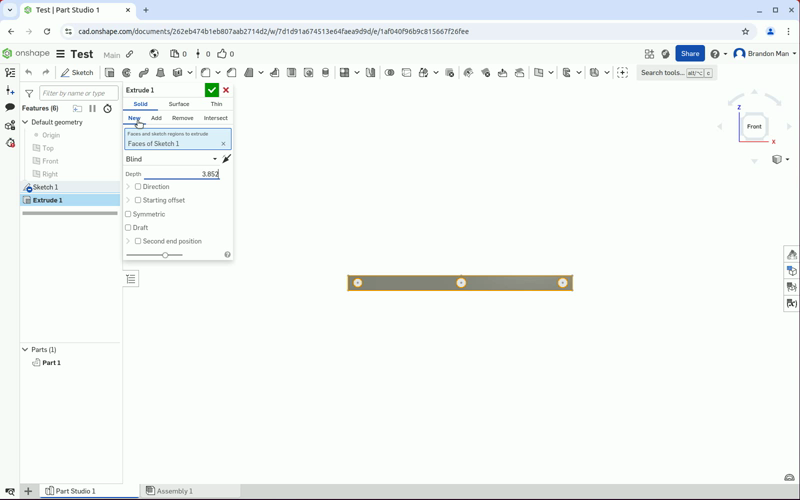
key(tab, 3)
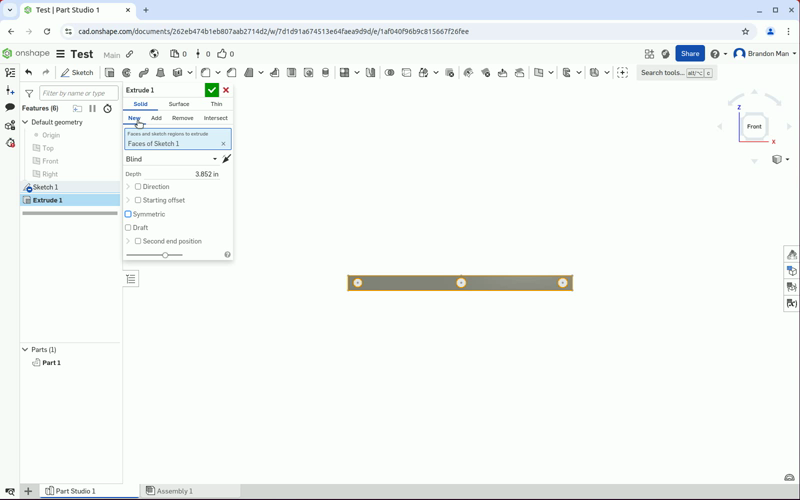
key(space)
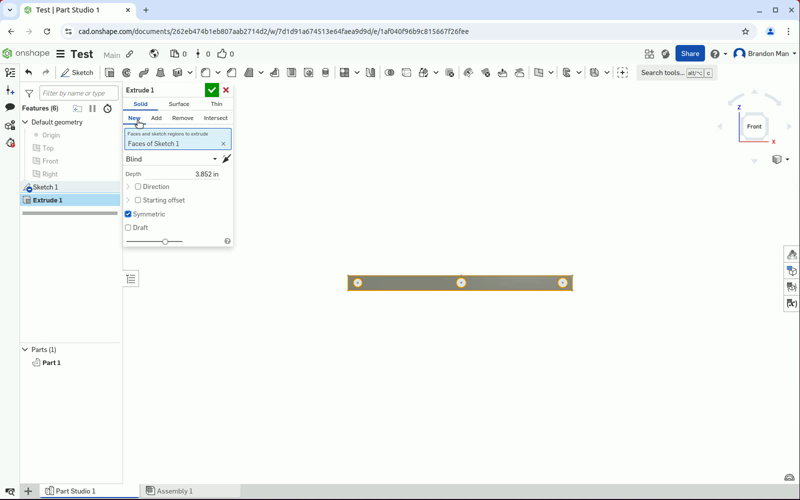
key(enter)
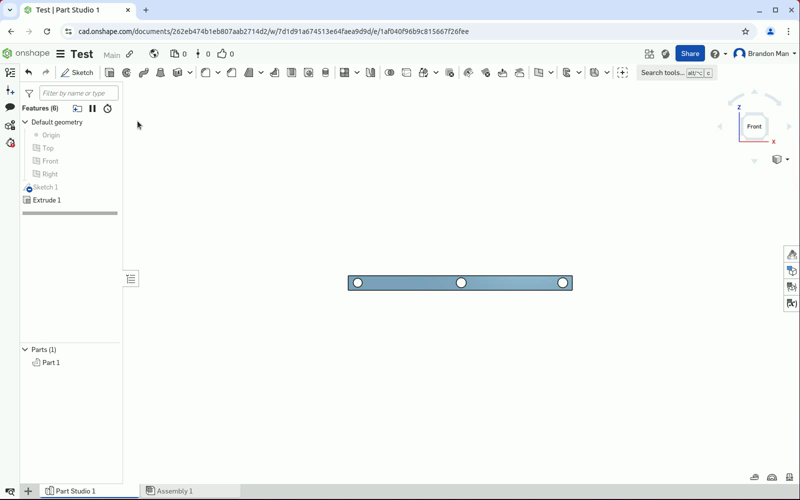
key(shift+h)
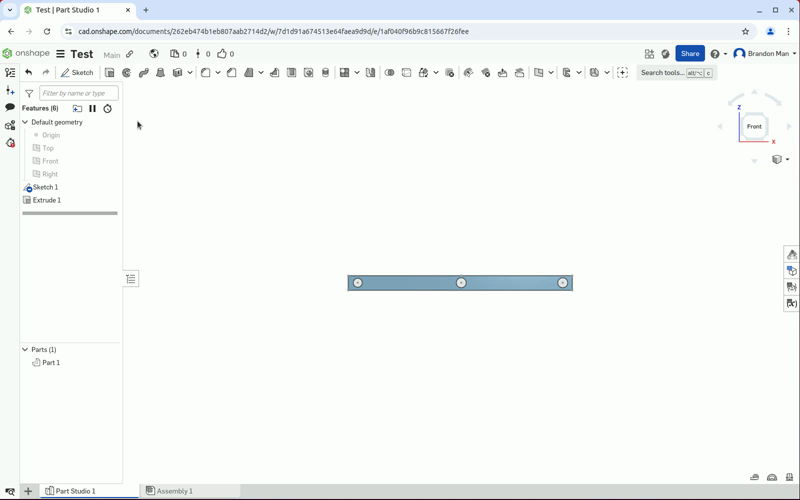
key(shift+h)
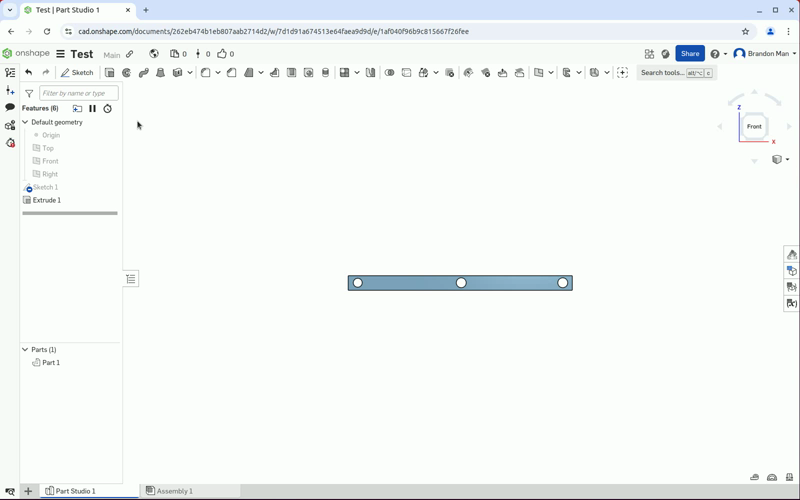
mouse_move(73, 189)
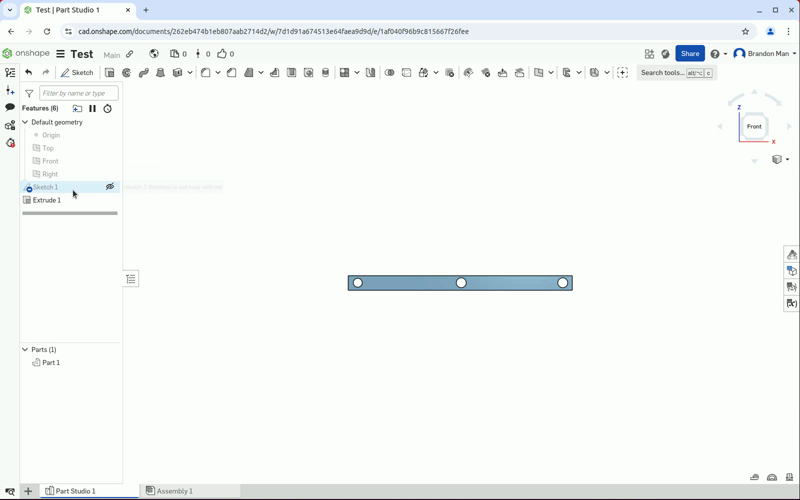
click(73, 189)
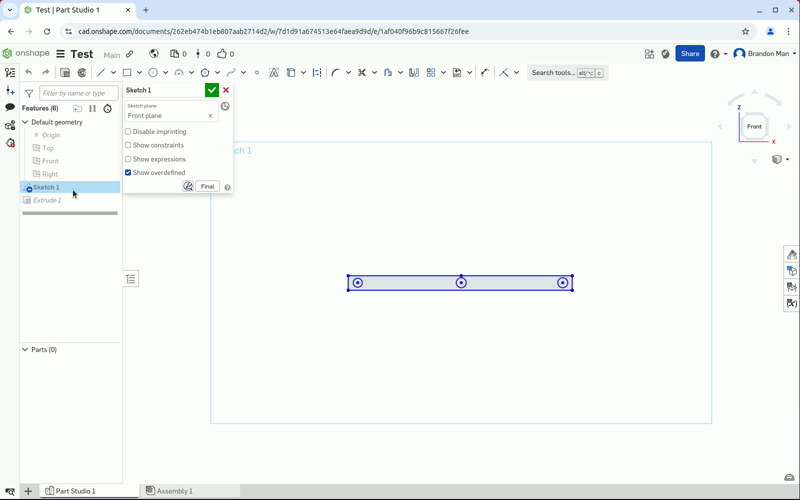
mouse_move(229, 92)
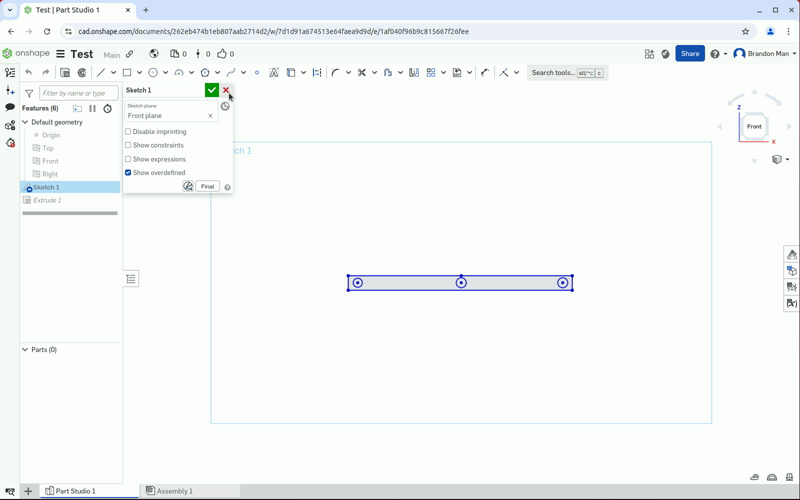
click(229, 92)
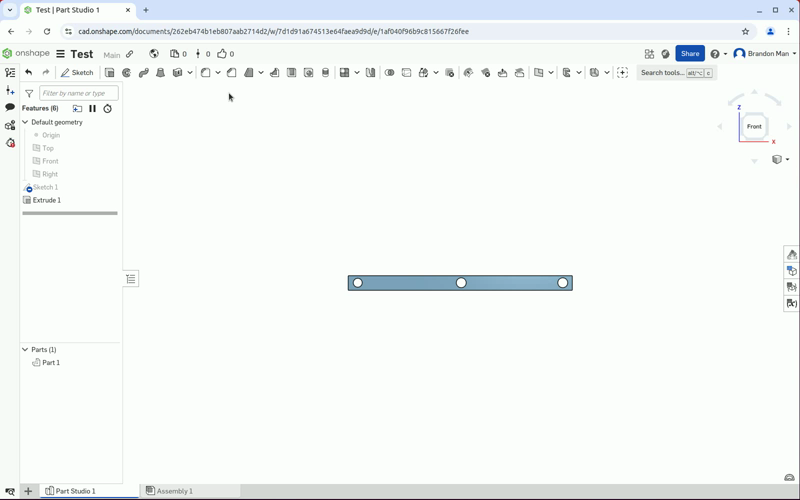
mouse_move(73, 352)
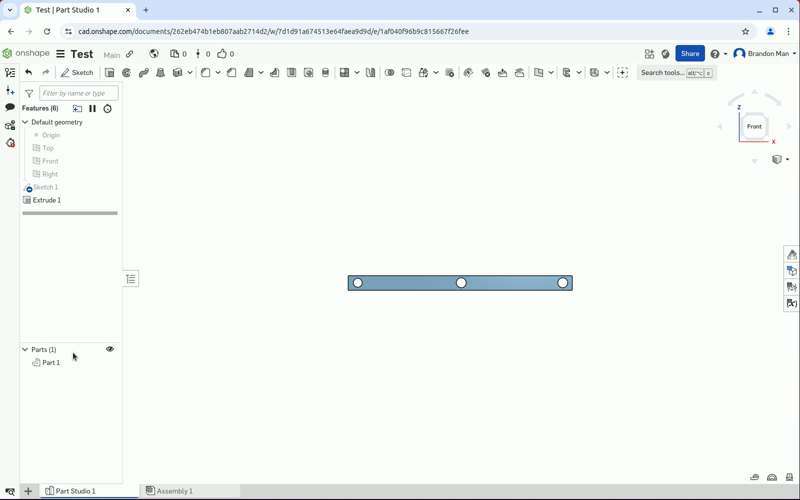
key(y)
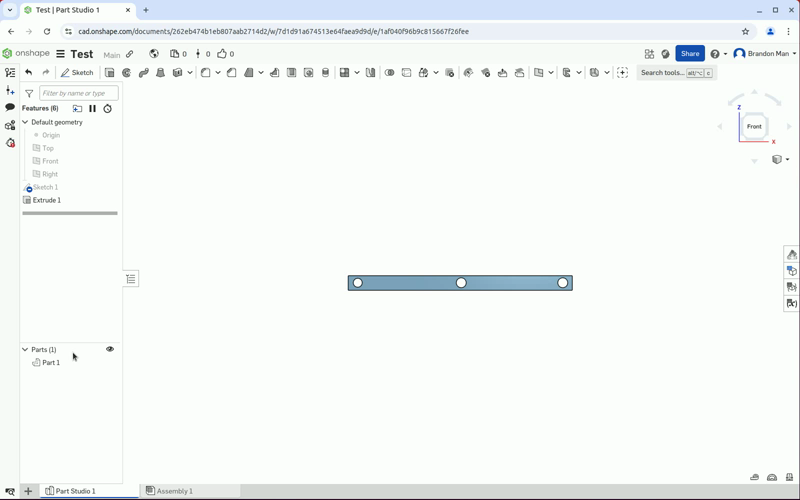
key(shift+p)
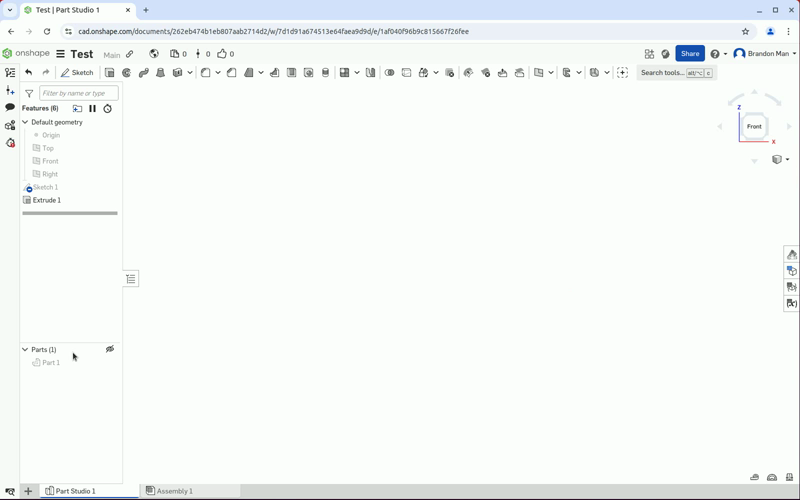
key(space)
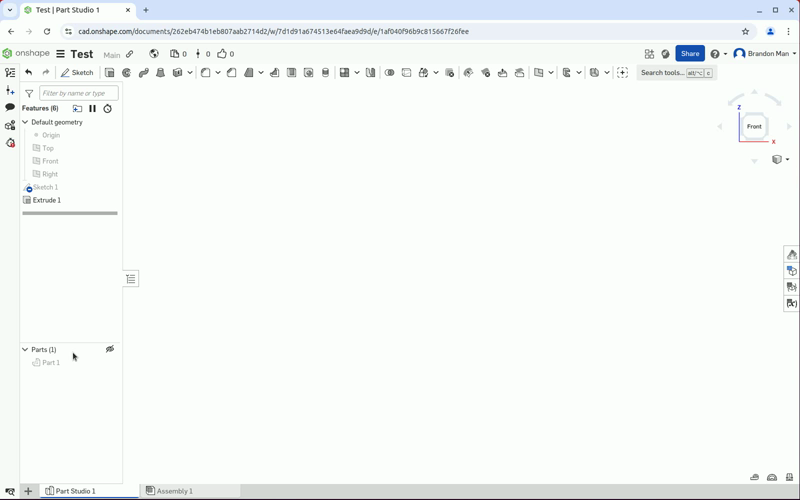
key_down(shift)
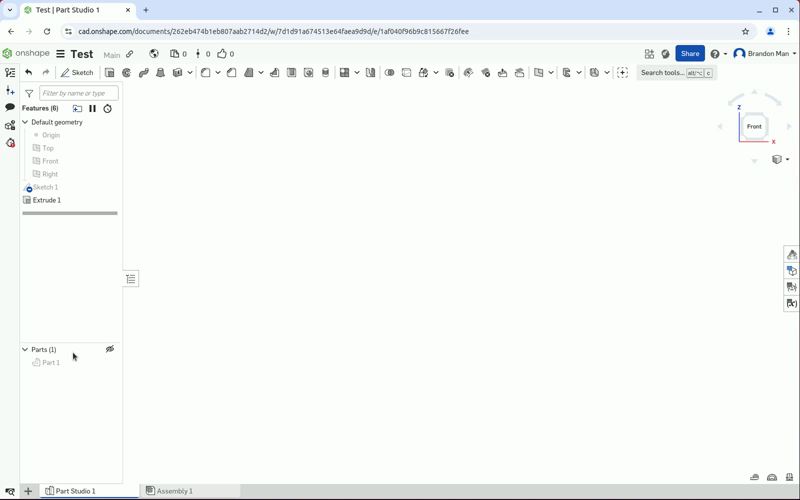
key(left)
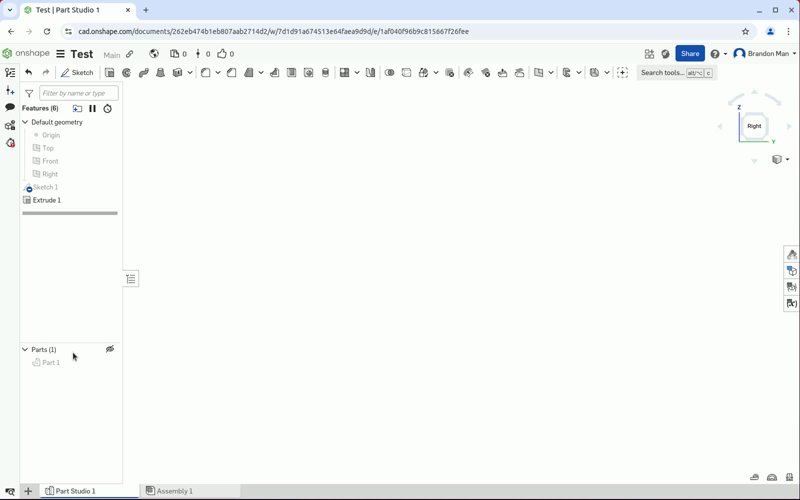
key_up(shift)
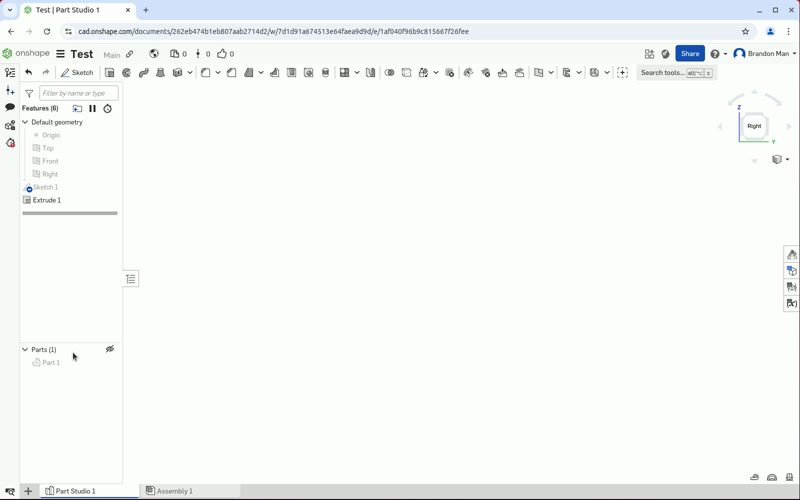
mouse_move(73, 352)
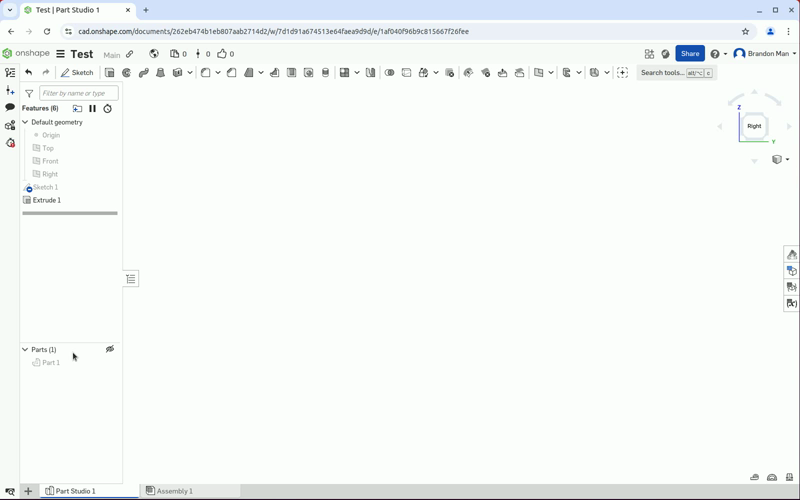
key(shift+y)
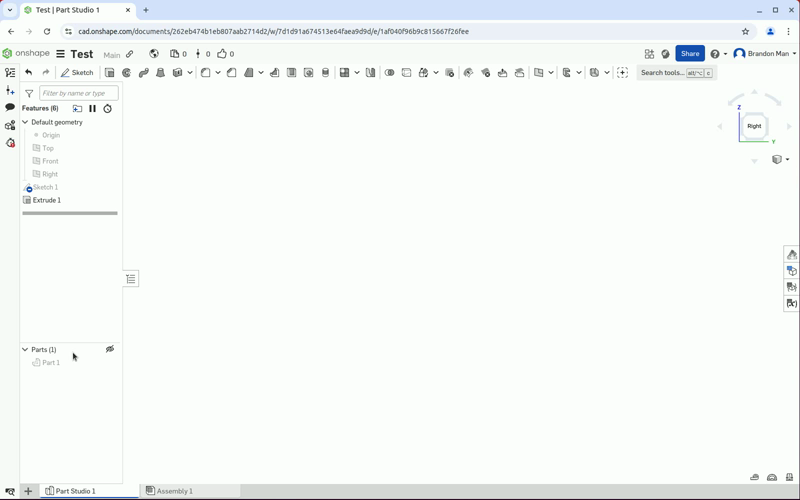
key(shift+s)
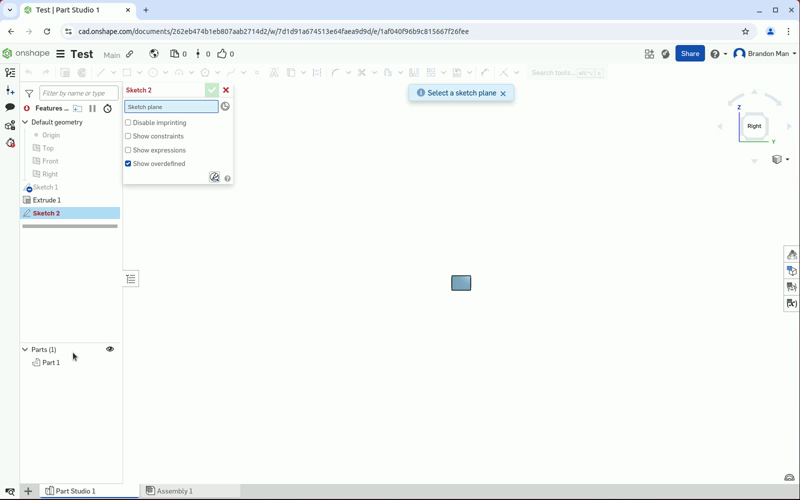
mouse_move(73, 176)
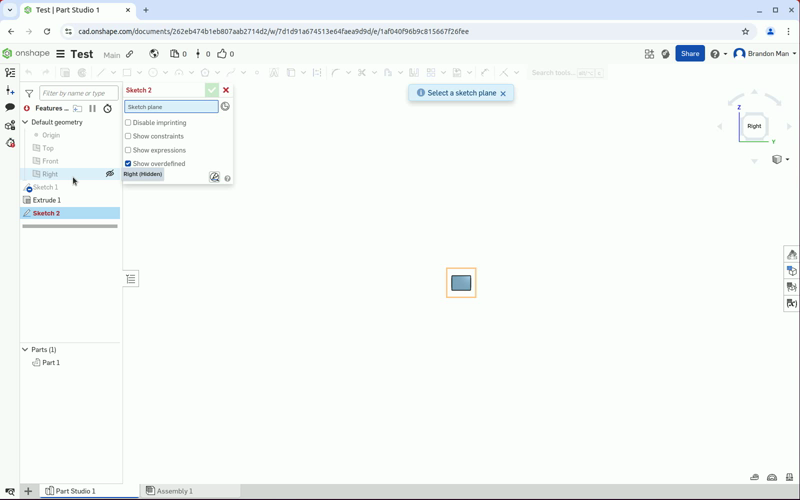
click(73, 176)
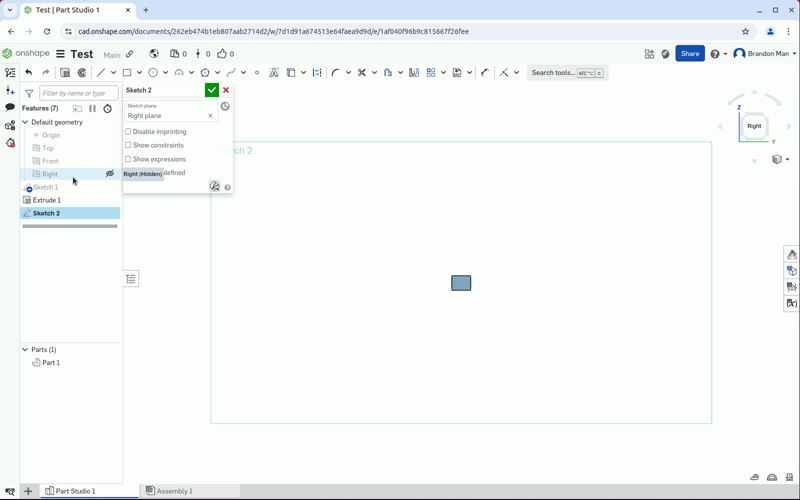
mouse_move(73, 352)
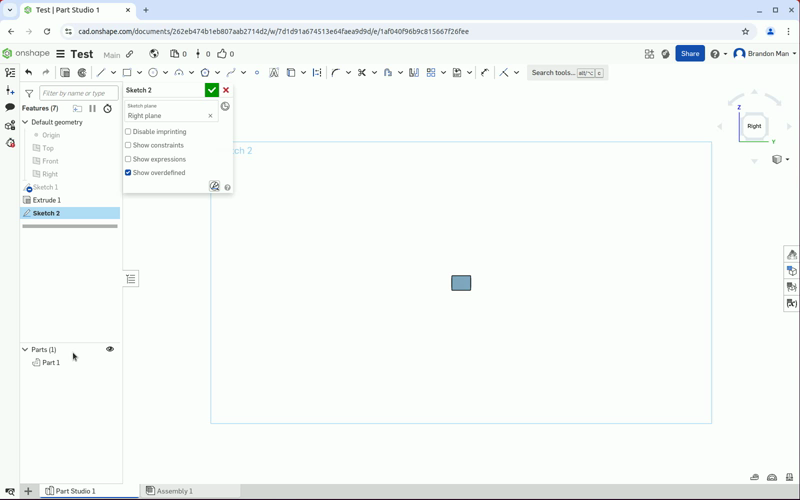
key(y)
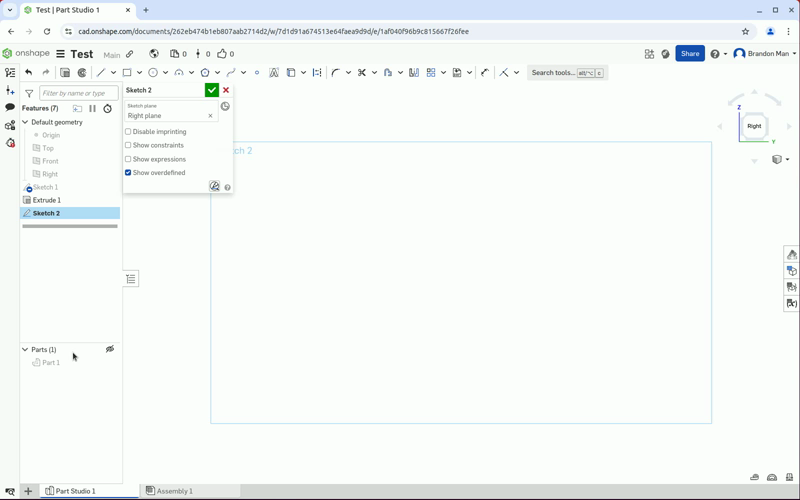
key(c)
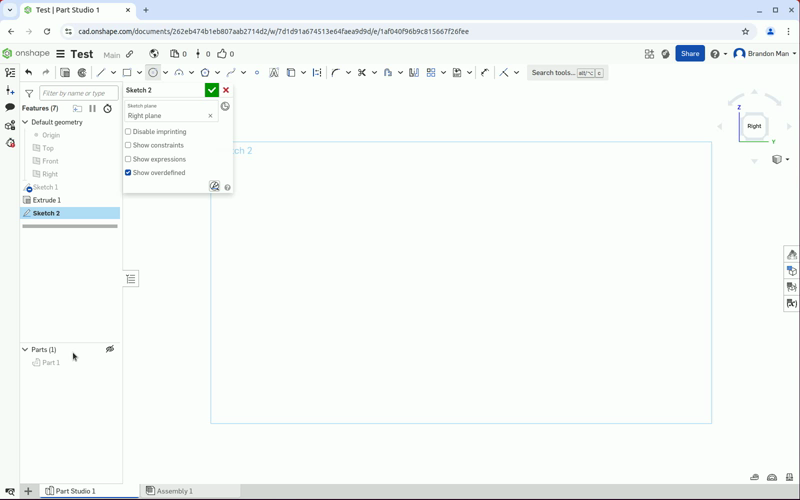
key_down(shift)
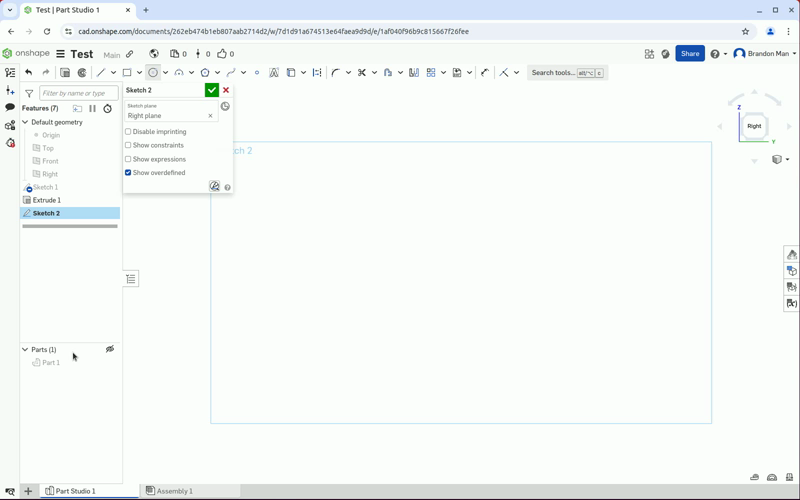
mouse_move(498, 243)
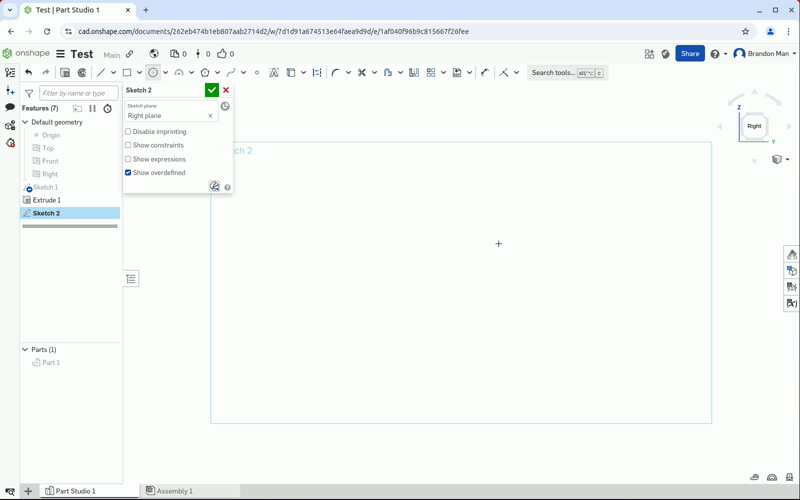
click(498, 243)
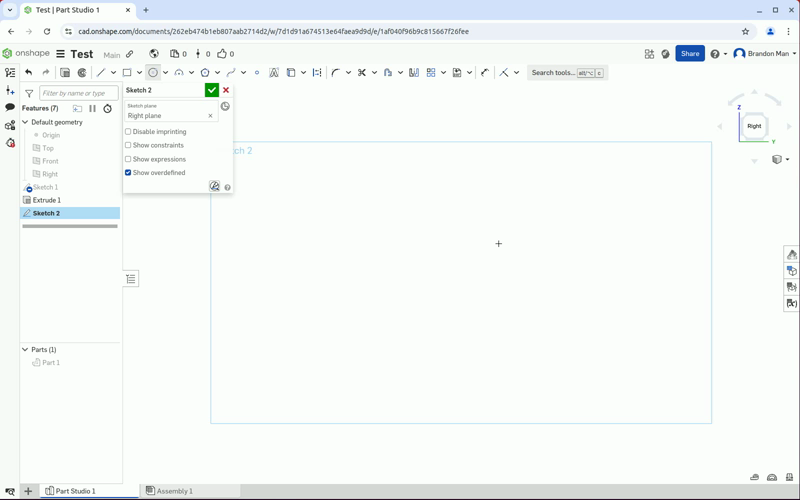
key_up(shift)
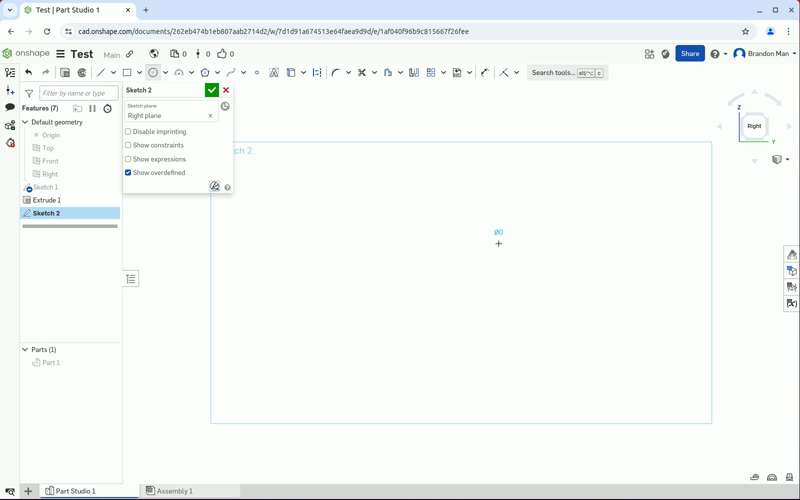
mouse_move(504, 243)
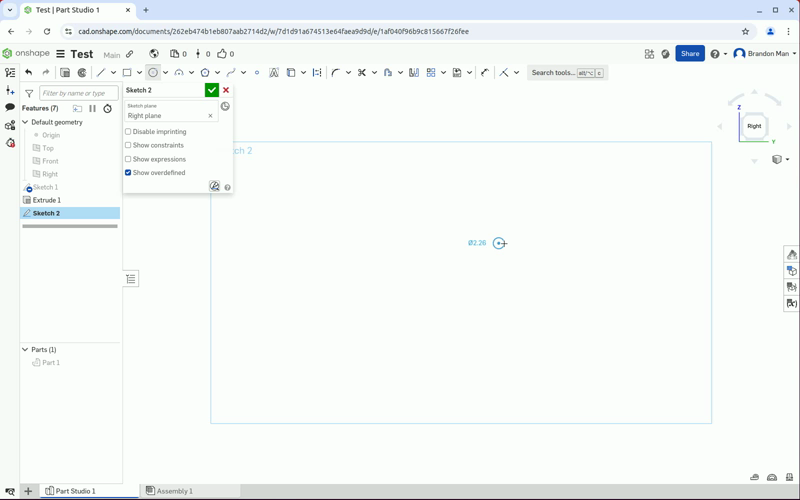
click(504, 243)
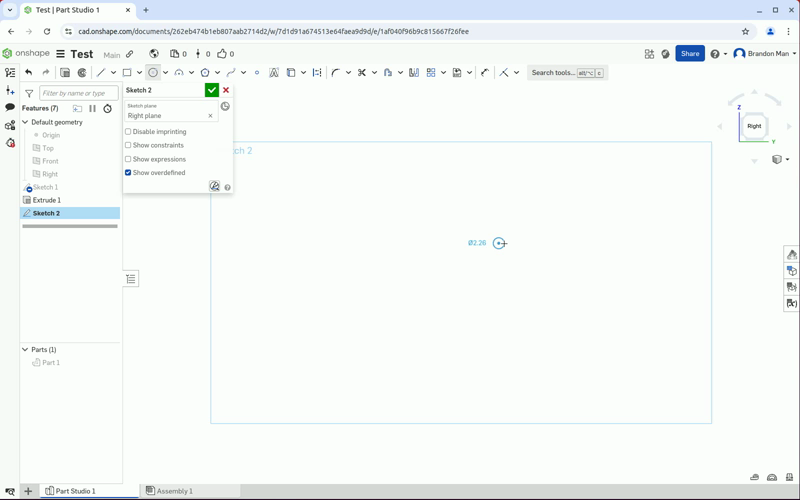
key(esc)
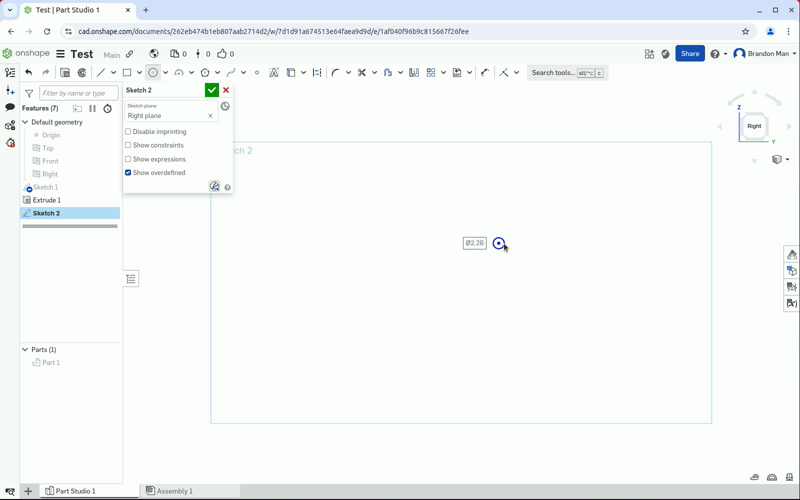
mouse_move(499, 240)
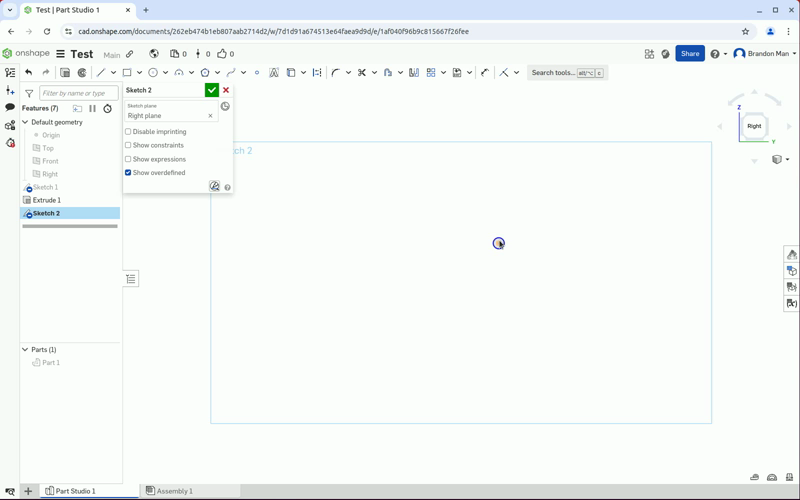
scroll(6)
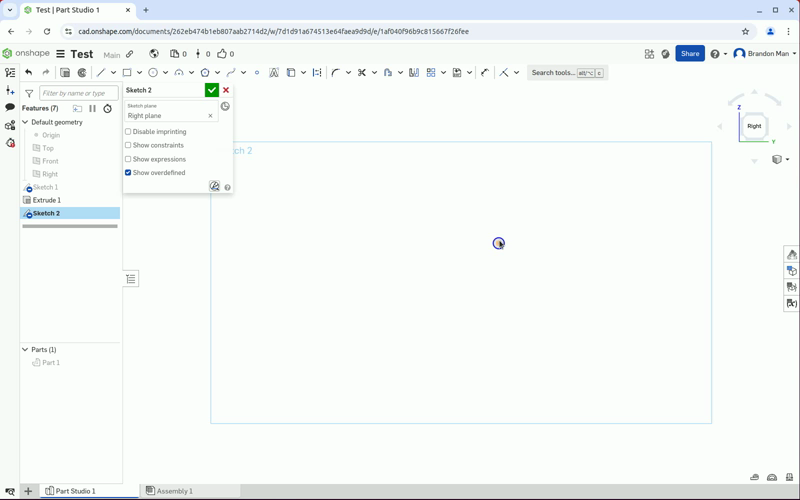
scroll(6)
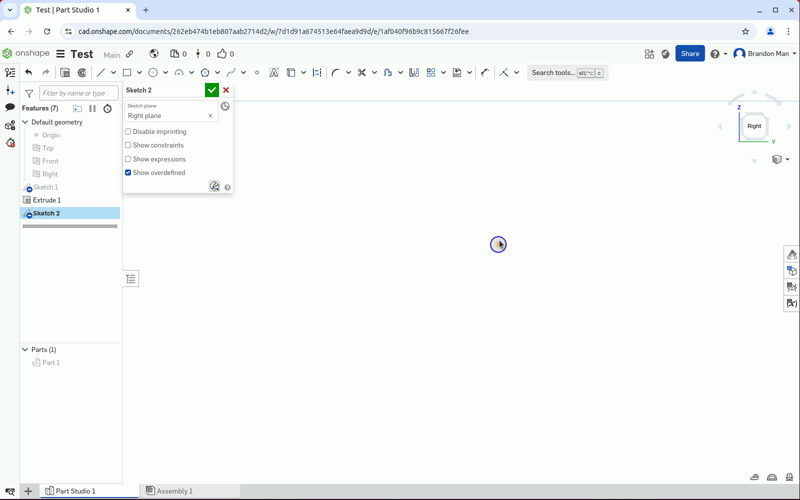
scroll(6)
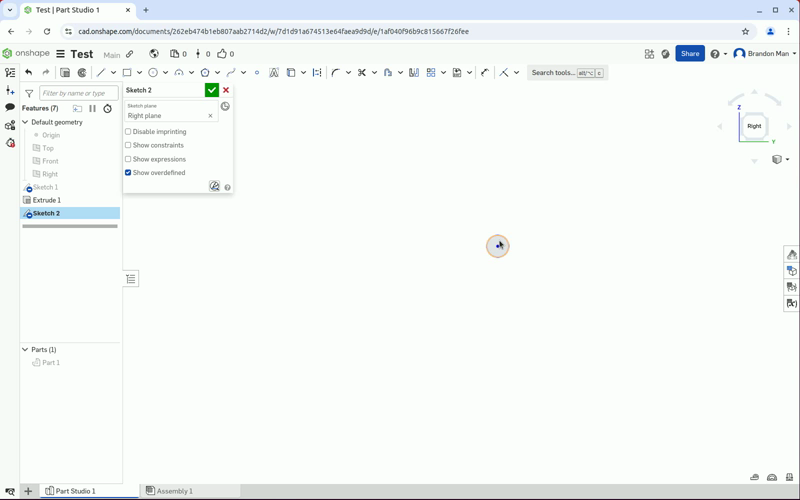
scroll(6)
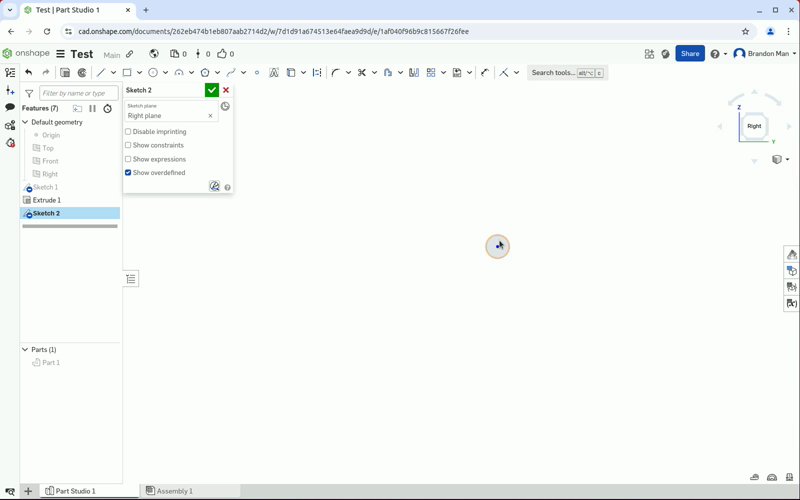
scroll(6)
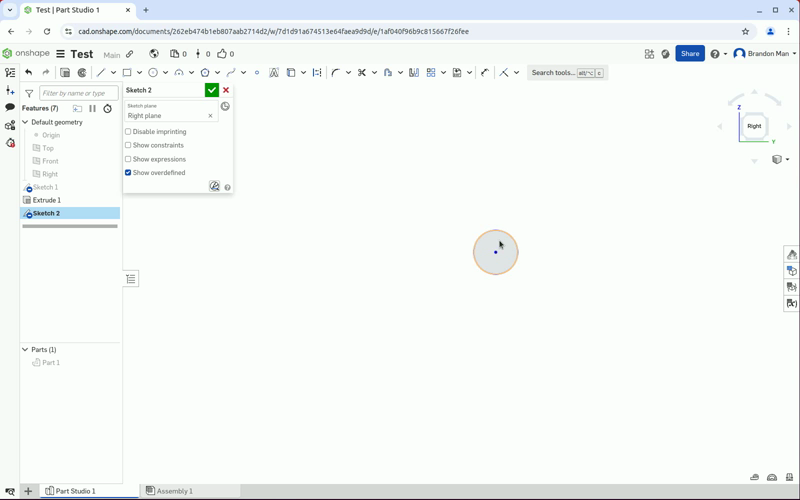
scroll(6)
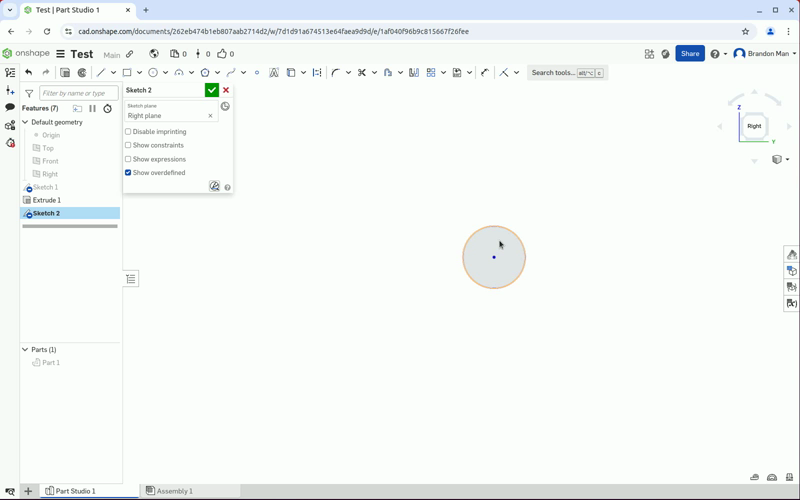
scroll(6)
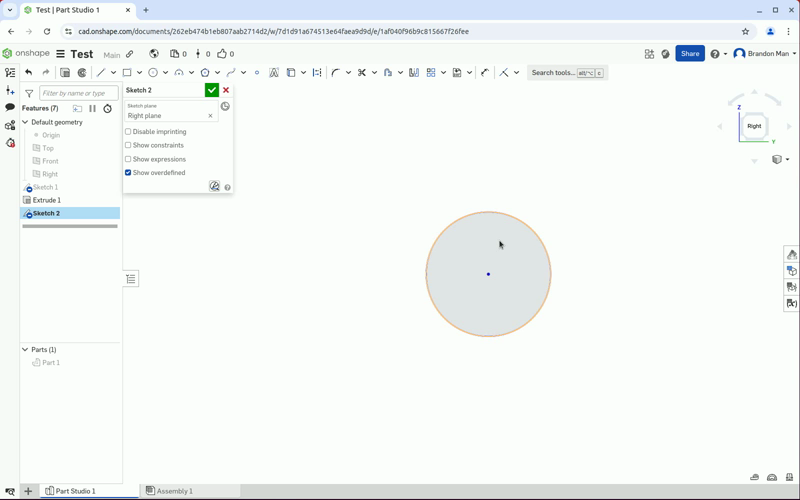
click(499, 240)
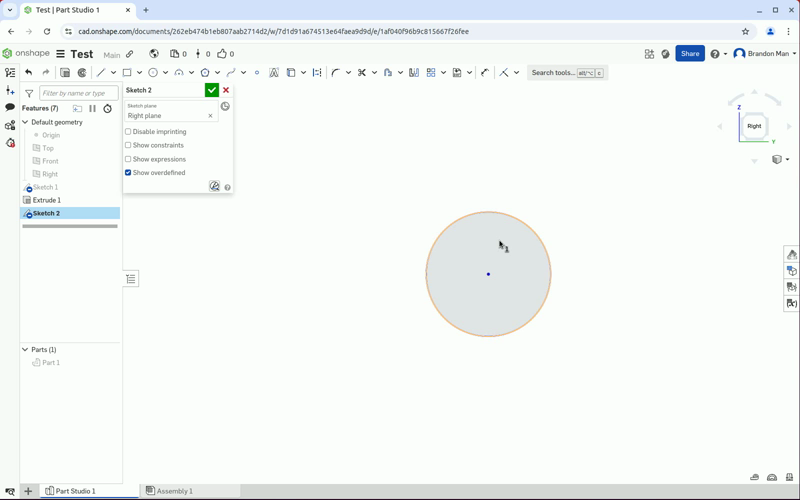
scroll(-6)
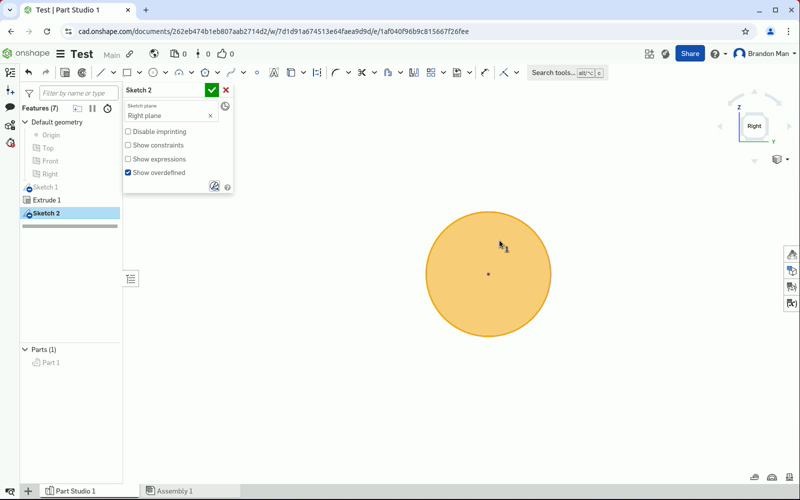
scroll(-6)
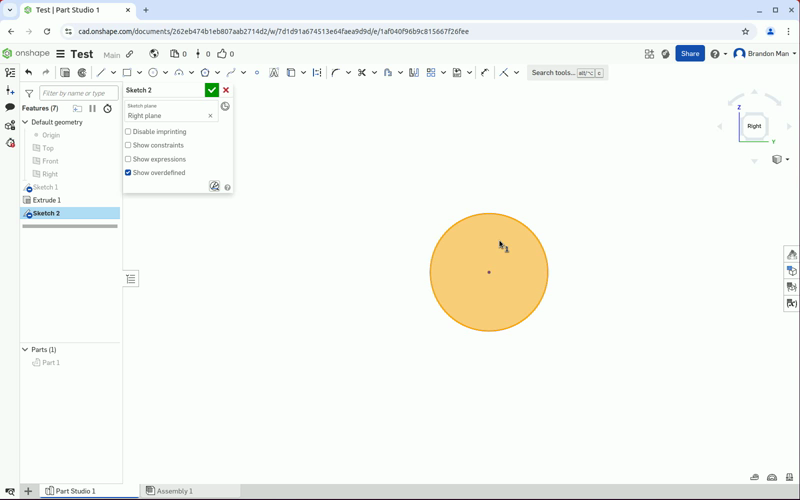
scroll(-6)
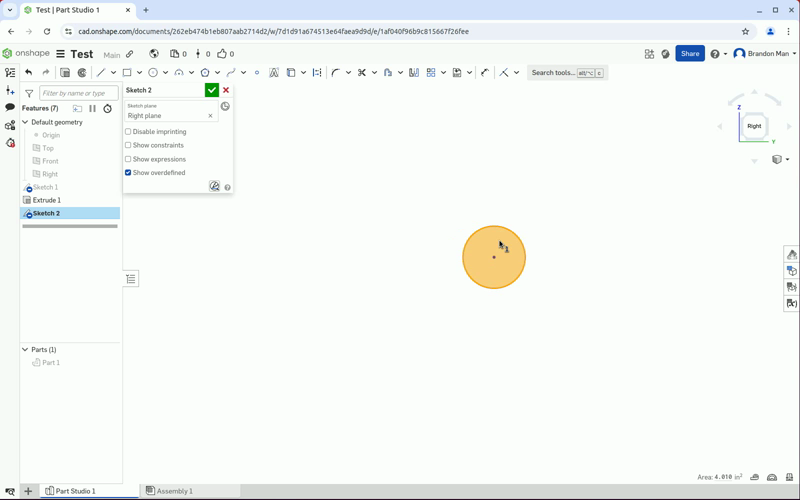
scroll(-6)
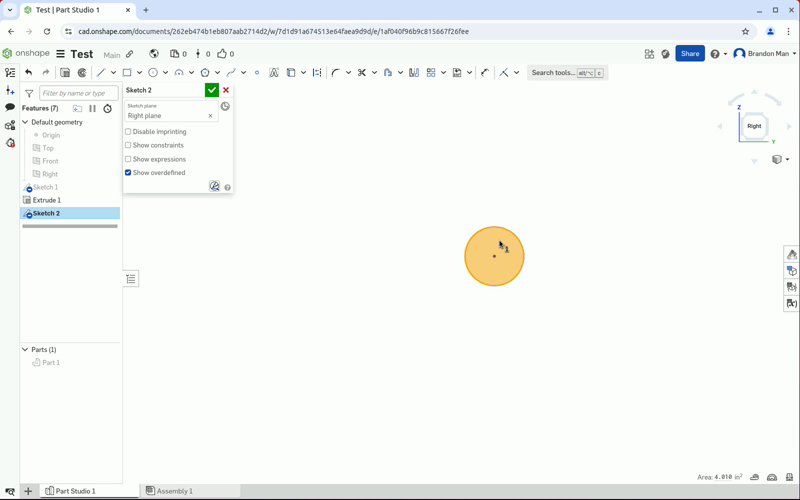
scroll(-6)
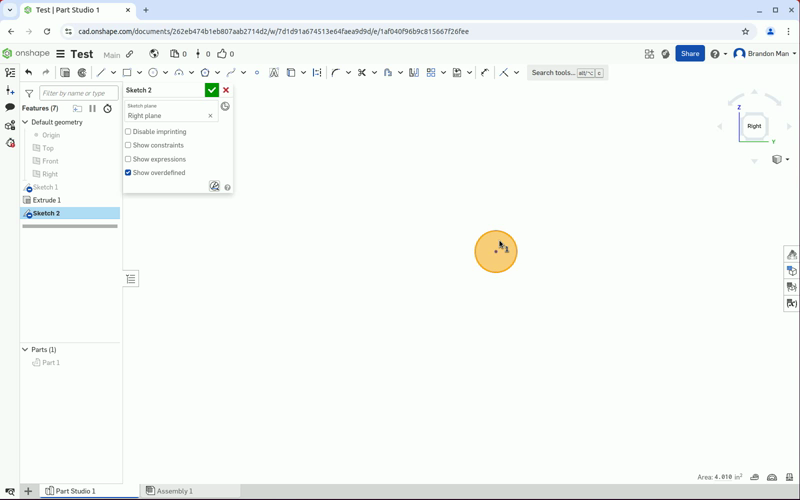
scroll(-6)
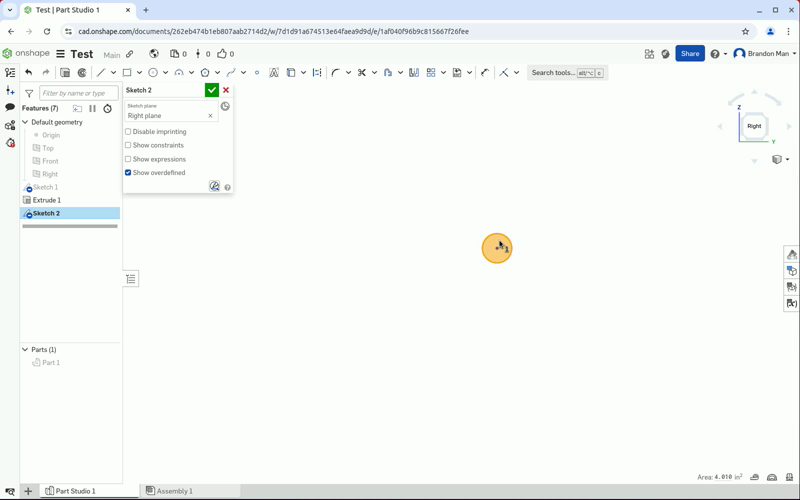
scroll(-6)
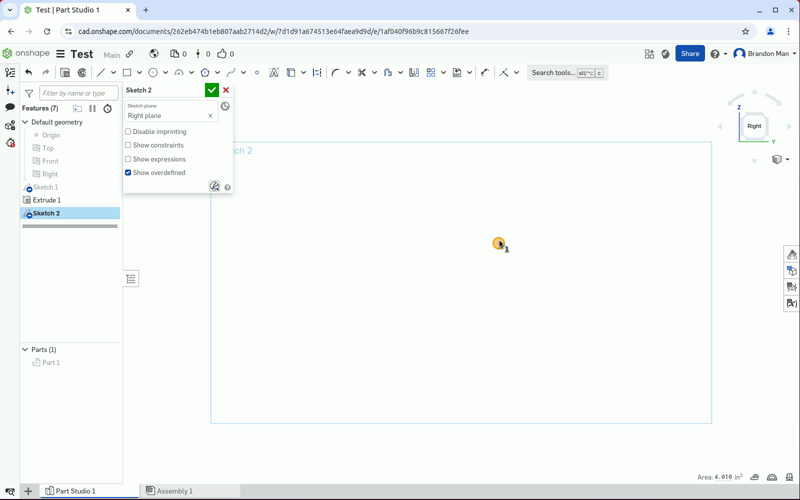
mouse_move(73, 352)
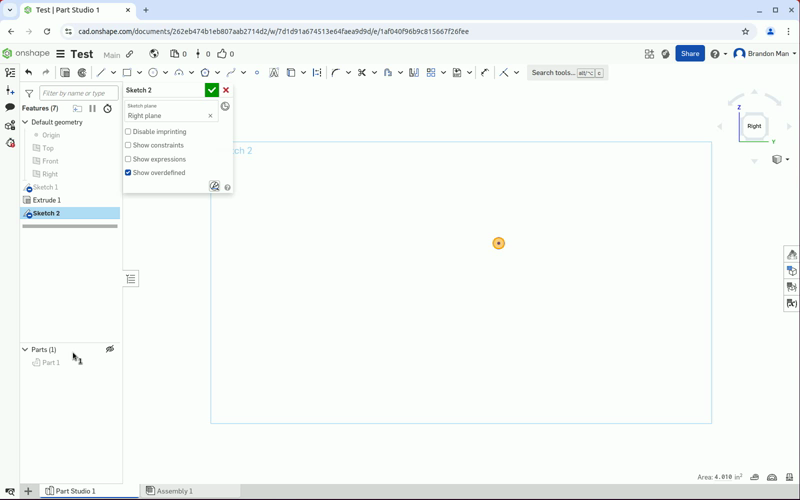
key(shift+y)
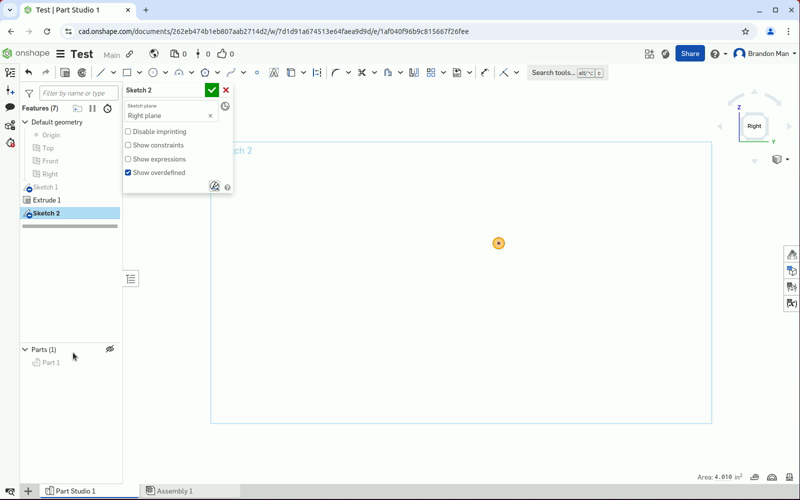
key(shift+e)
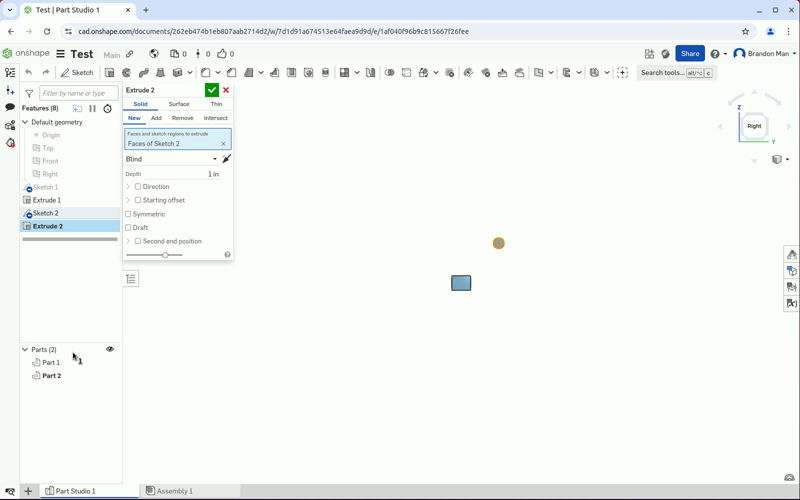
mouse_move(143, 106)
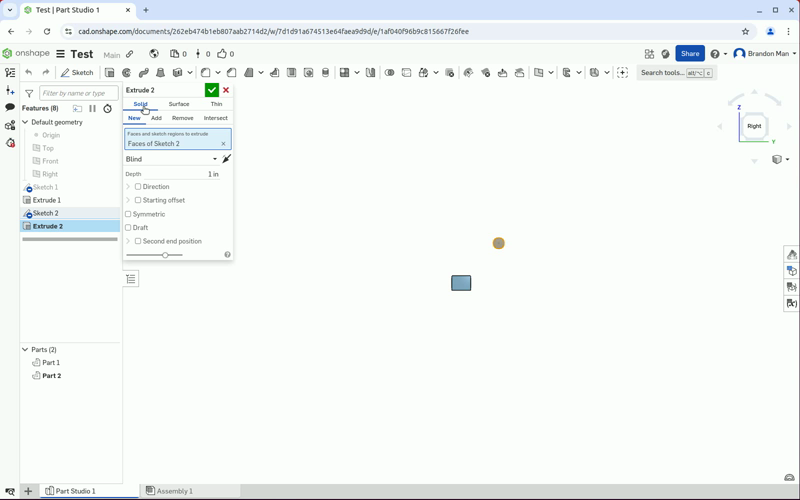
click(143, 106)
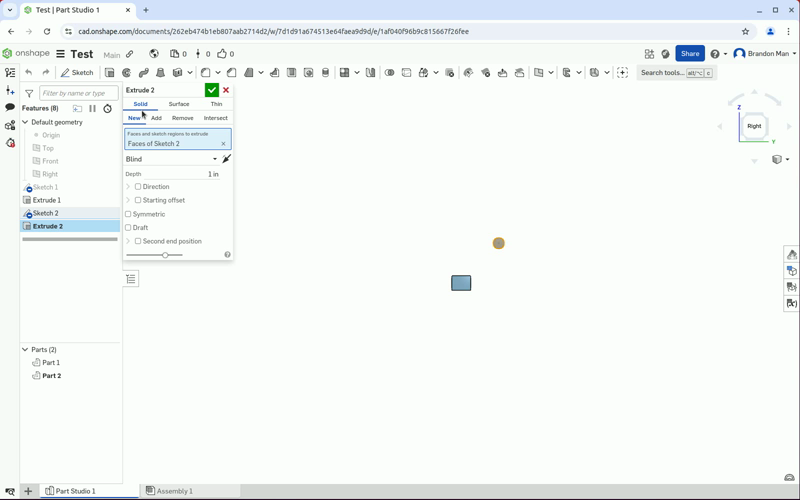
mouse_move(137, 120)
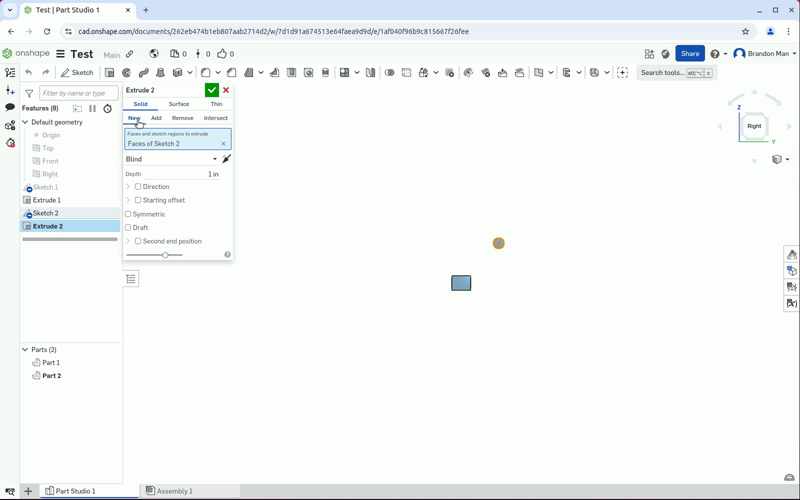
click(137, 120)
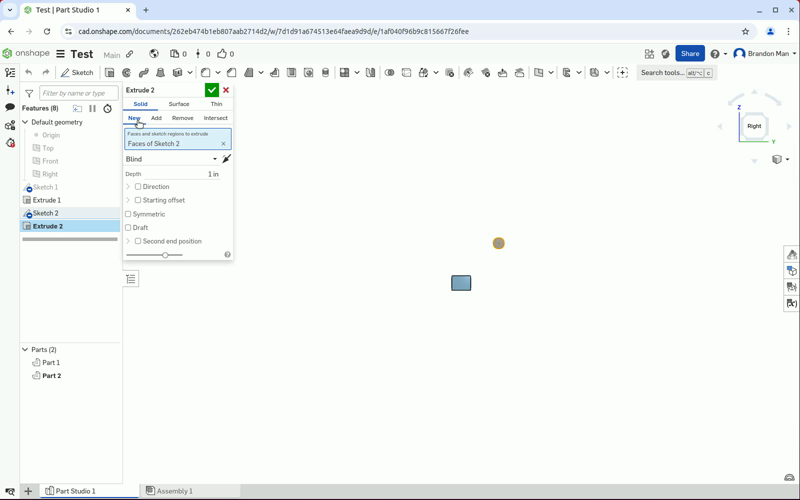
key(tab, 4)
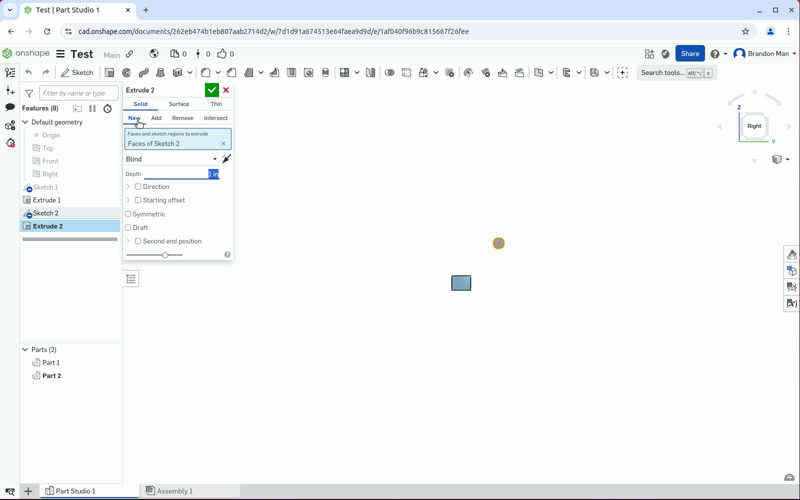
text(7.702)
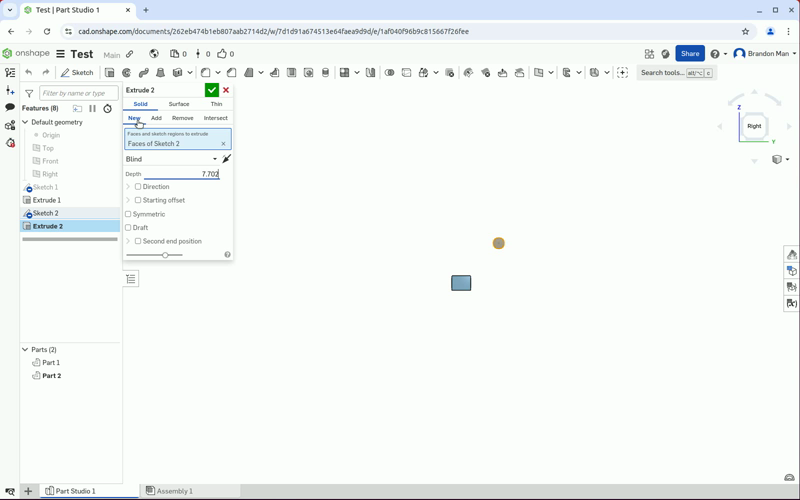
key(tab, 3)
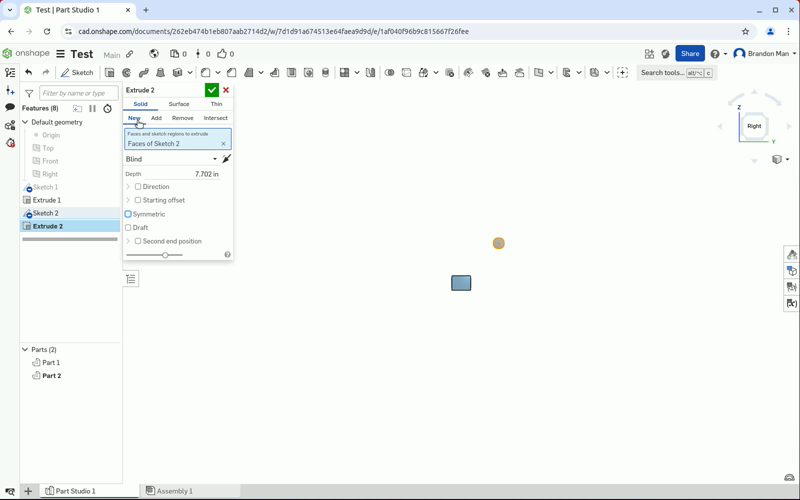
key(space)
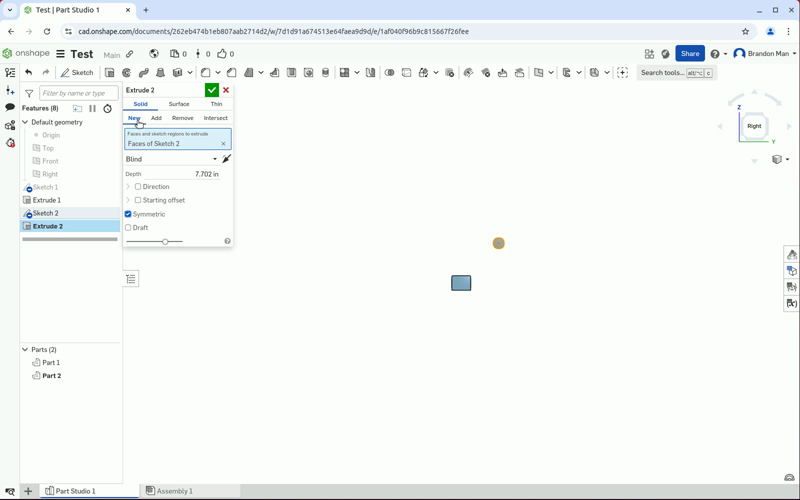
key(enter)
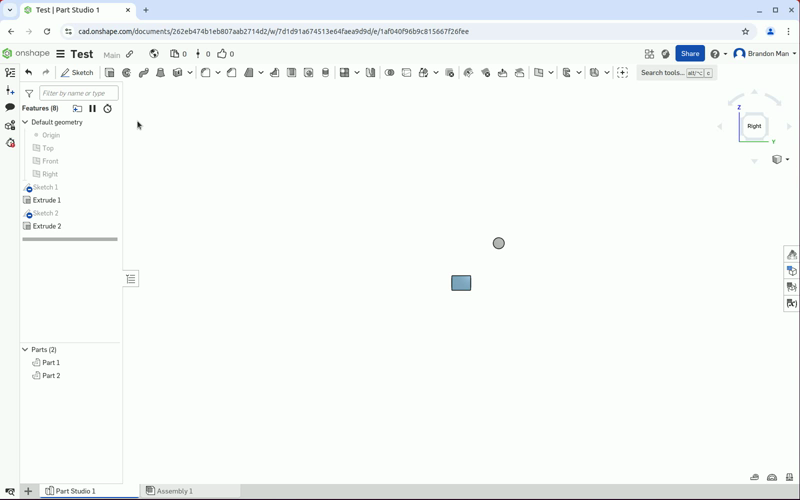
key(shift+h)
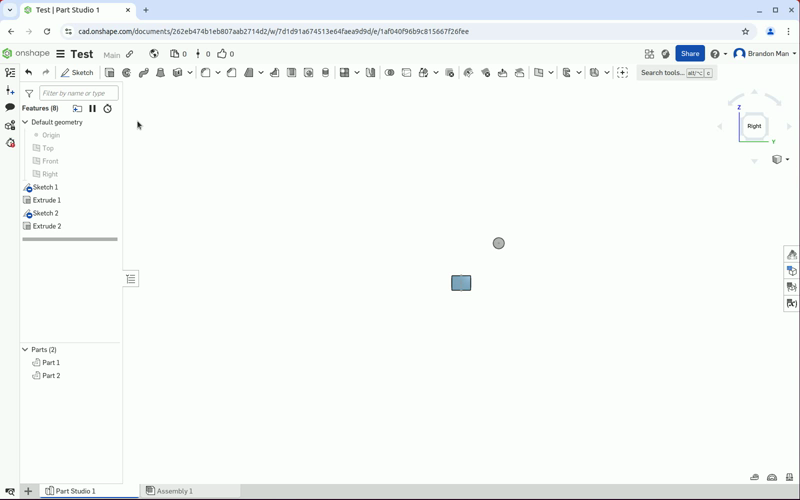
key(shift+h)
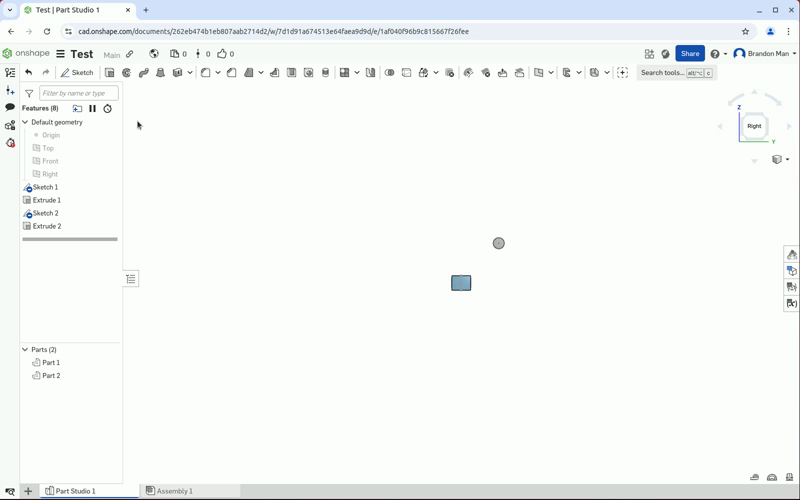
key(shift+7)
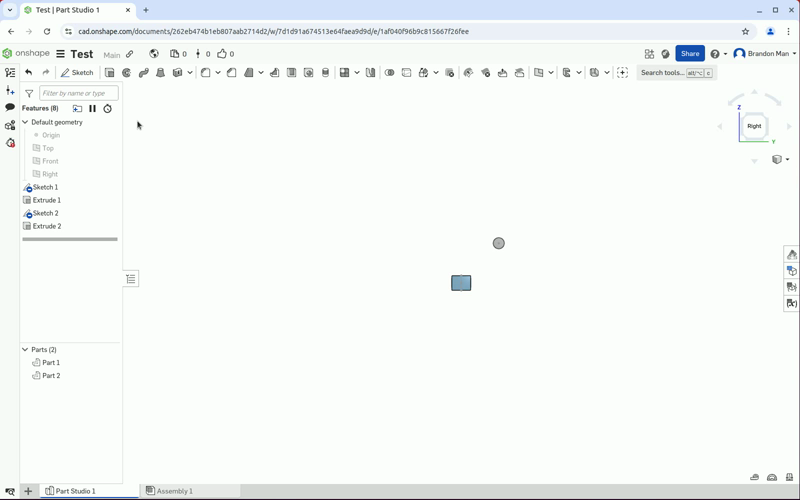
key(right, 2)
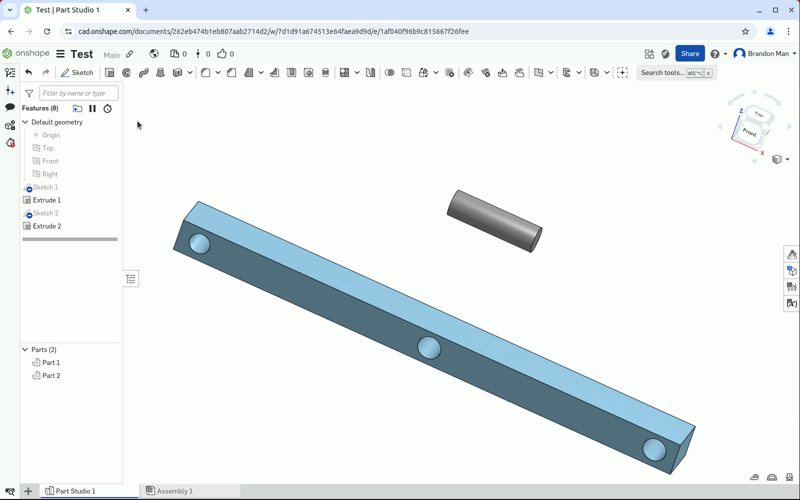
key(down, 2)
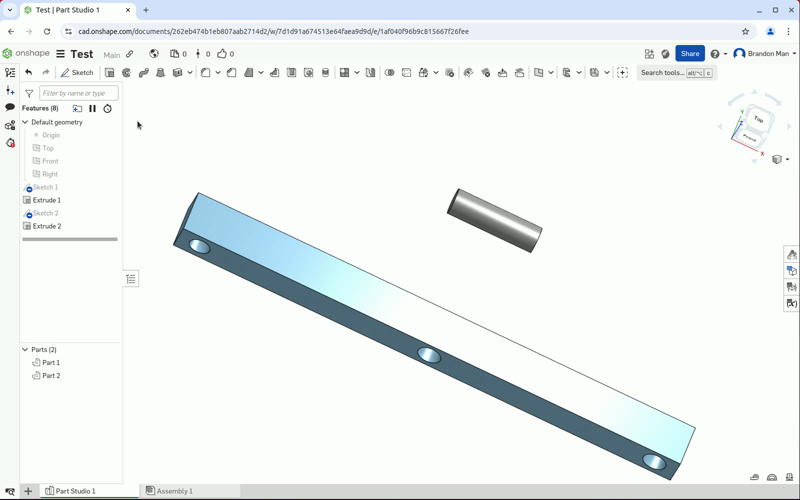
key(up, 2)
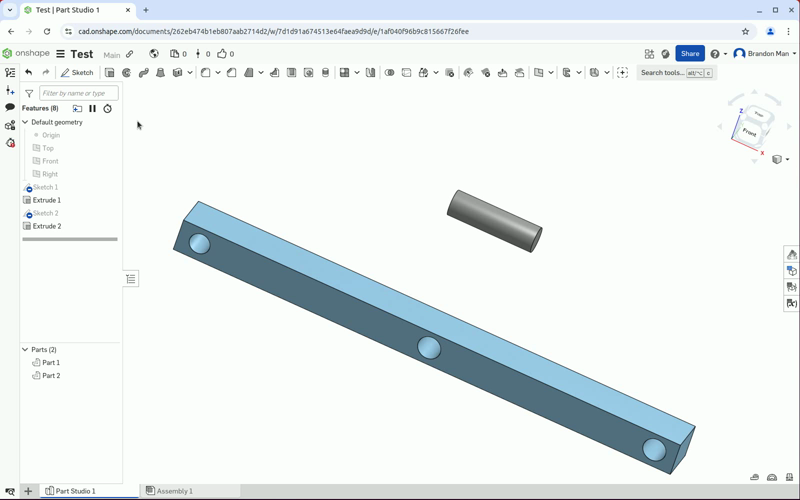
key(left, 2)
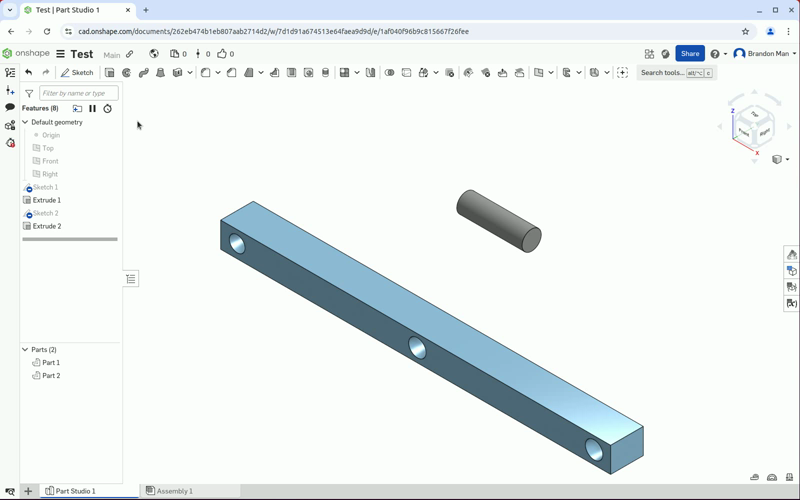
mouse_move(73, 189)
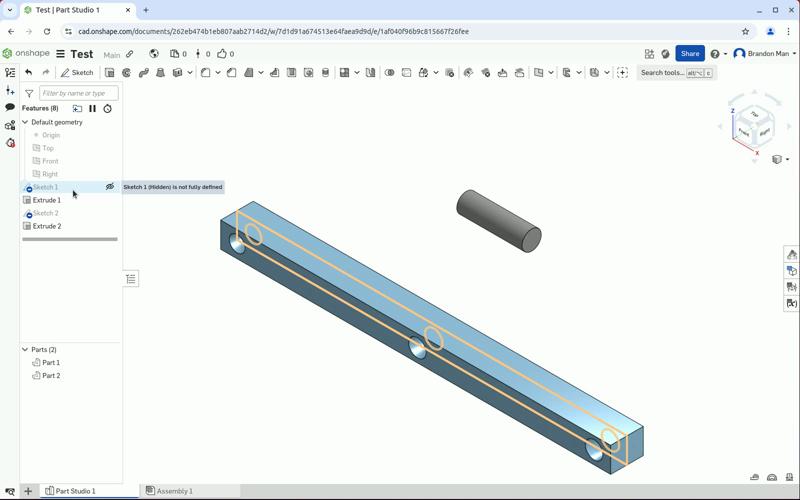
click(73, 189)